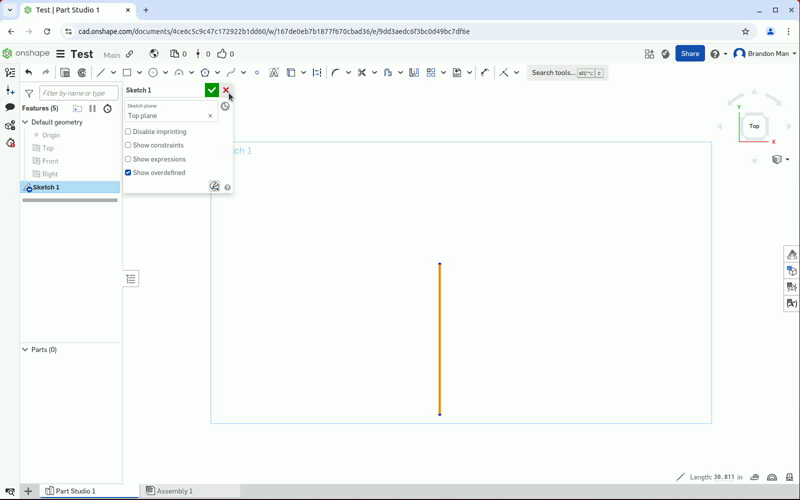
key(shift+h)
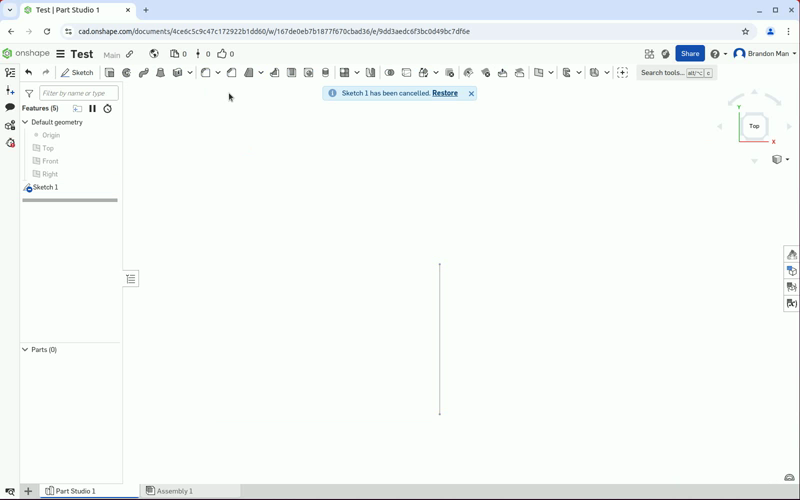
key(shift+s)
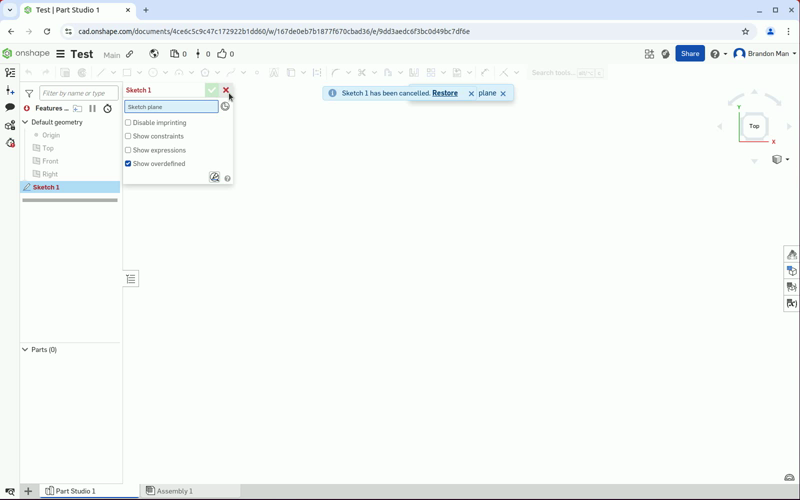
mouse_move(73, 150)
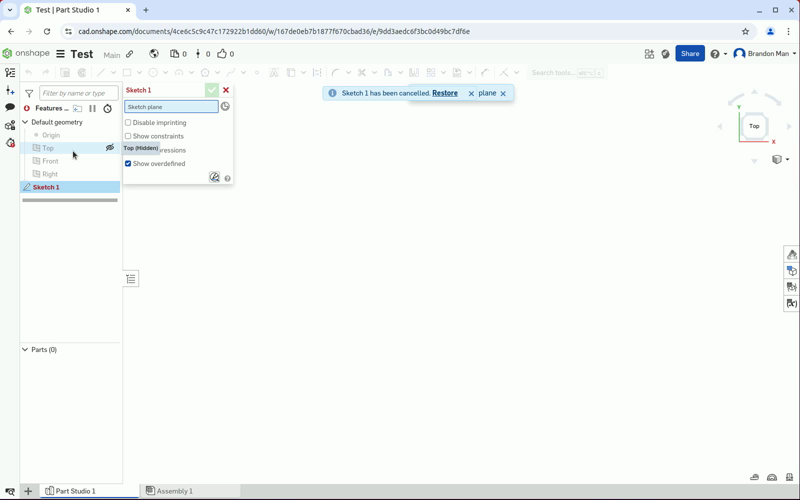
click(73, 150)
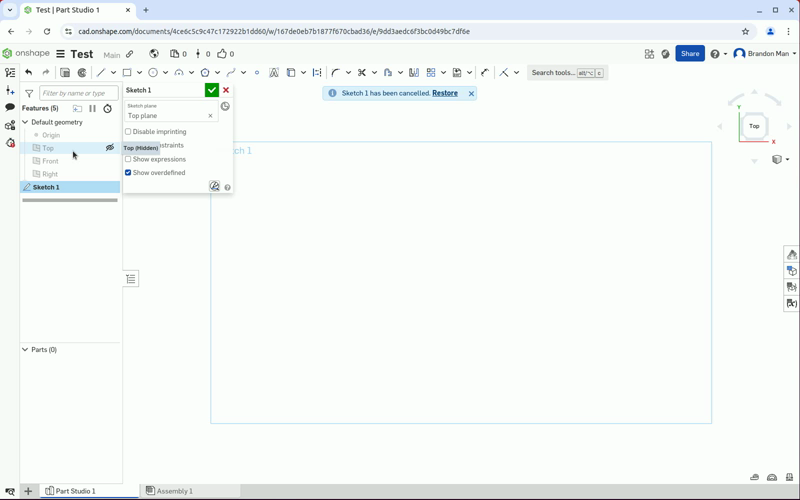
mouse_move(73, 352)
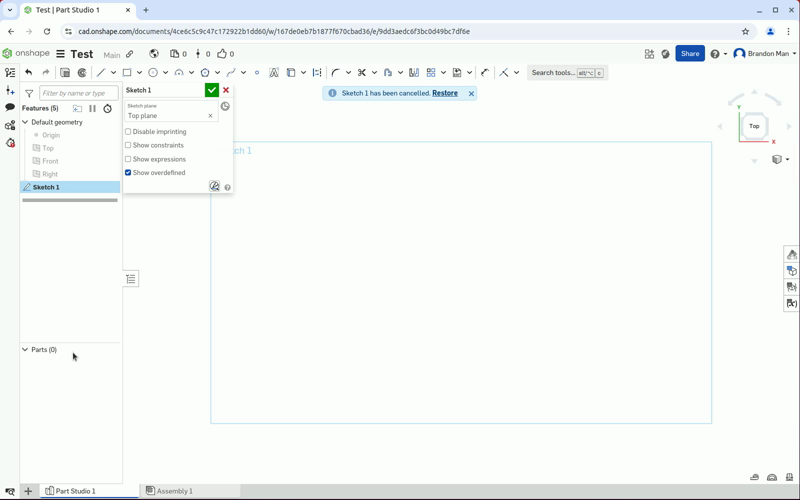
key(y)
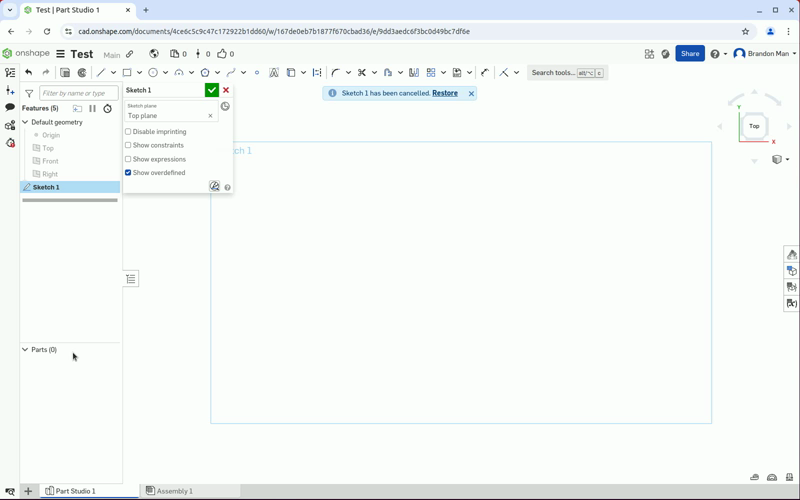
key(l)
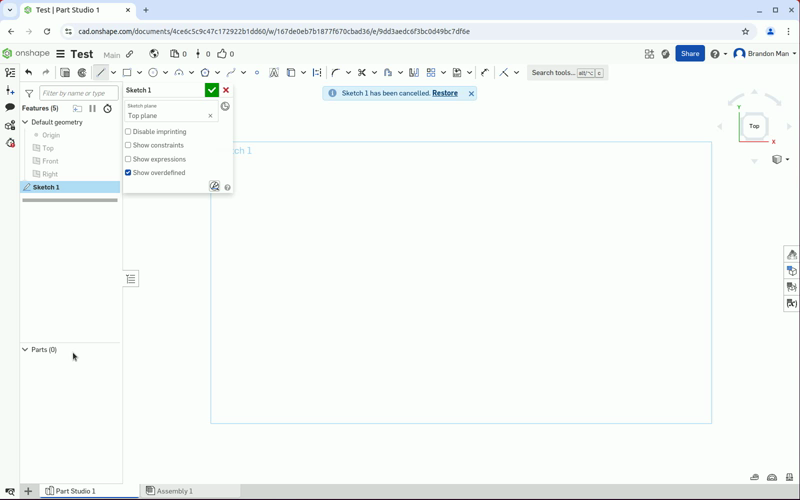
key_down(shift)
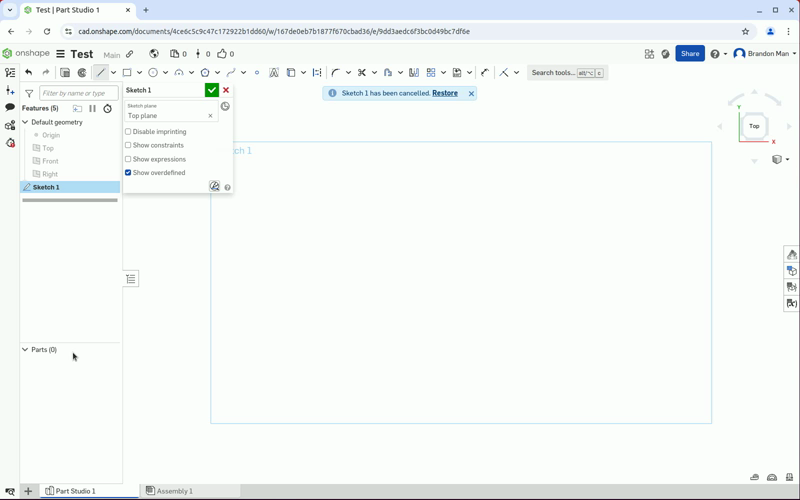
mouse_move(348, 339)
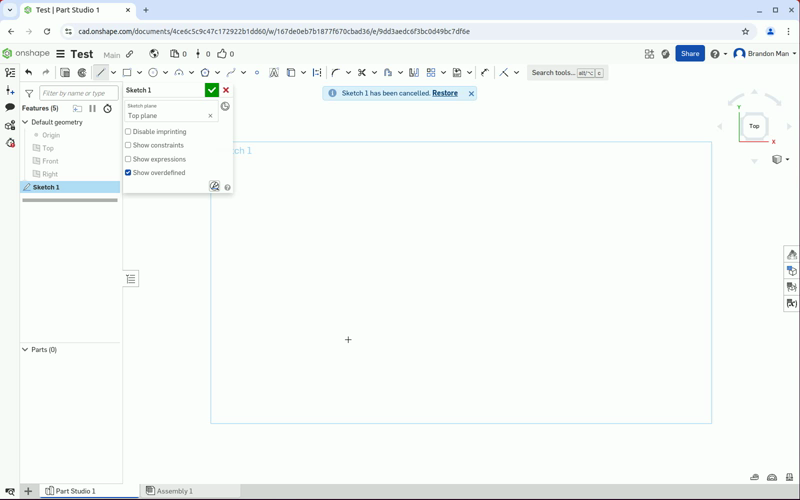
click(348, 339)
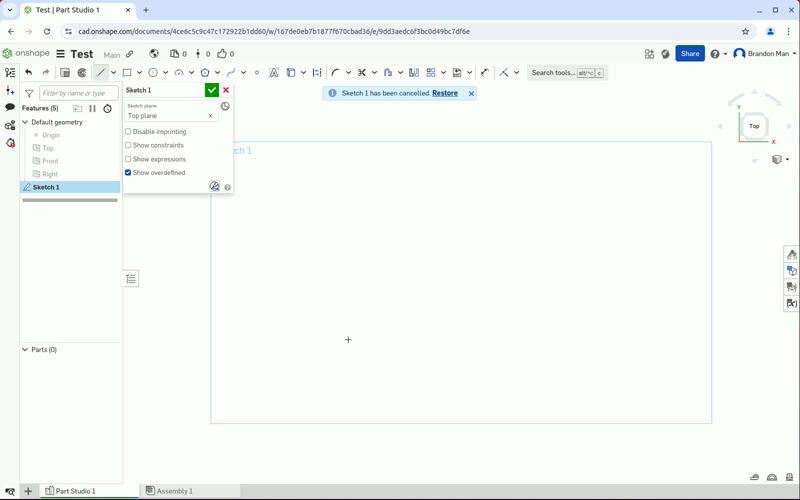
key_up(shift)
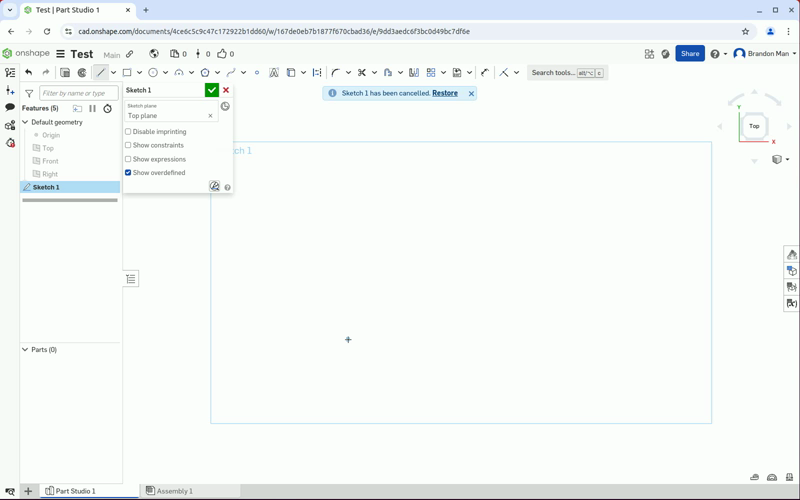
key_down(shift)
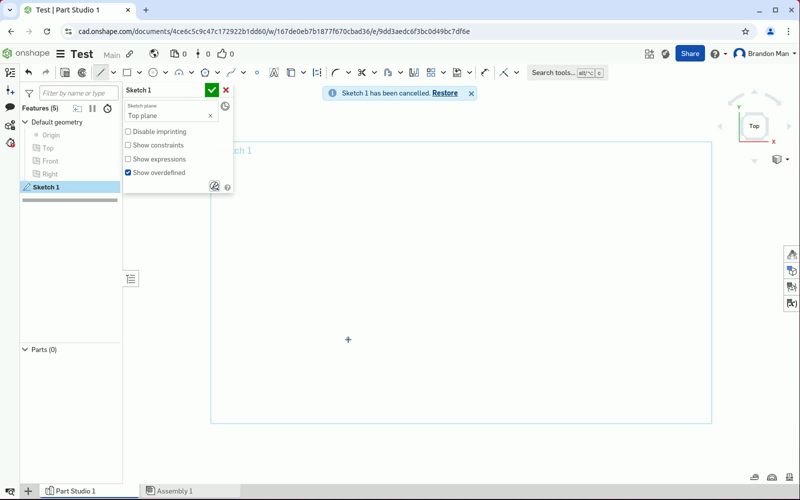
mouse_move(572, 339)
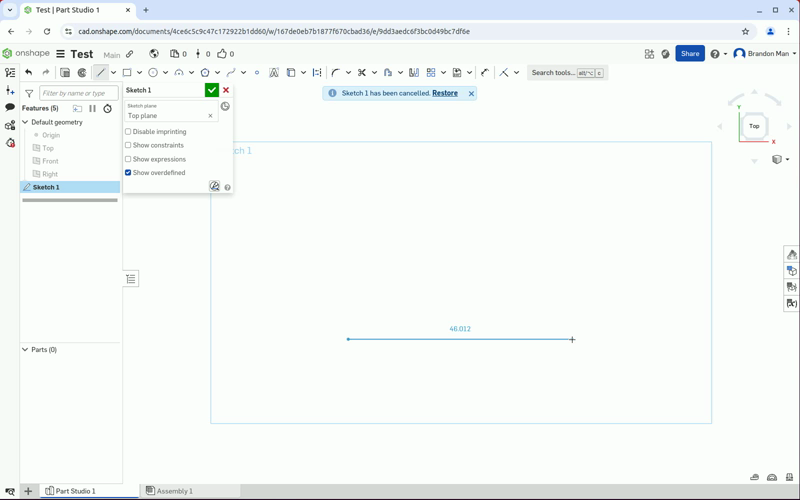
click(572, 339)
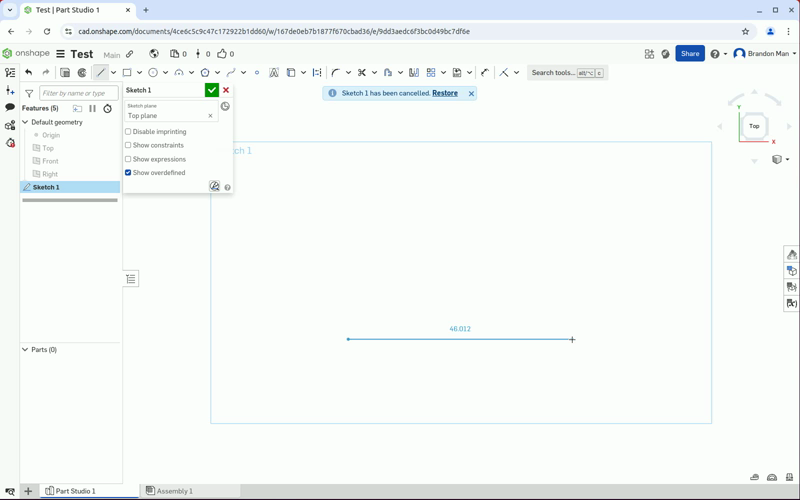
key_up(shift)
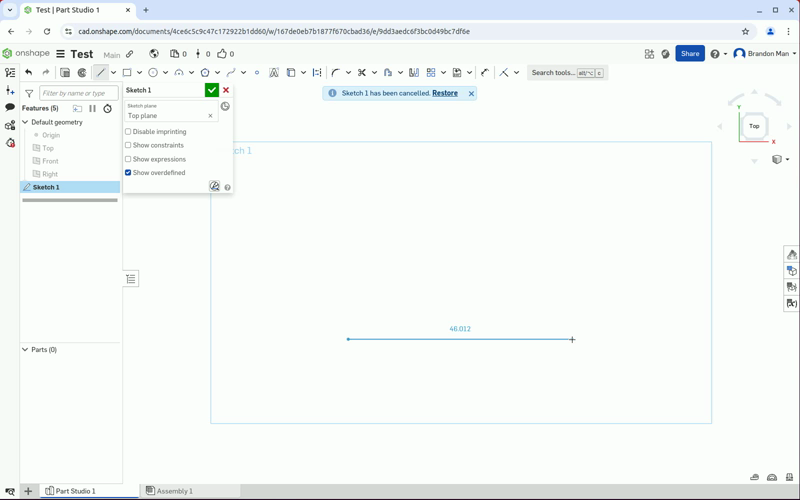
key_down(shift)
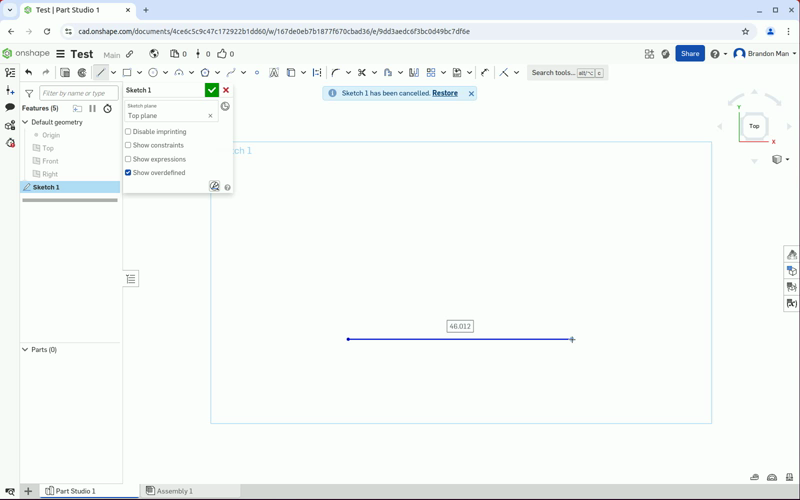
mouse_move(572, 226)
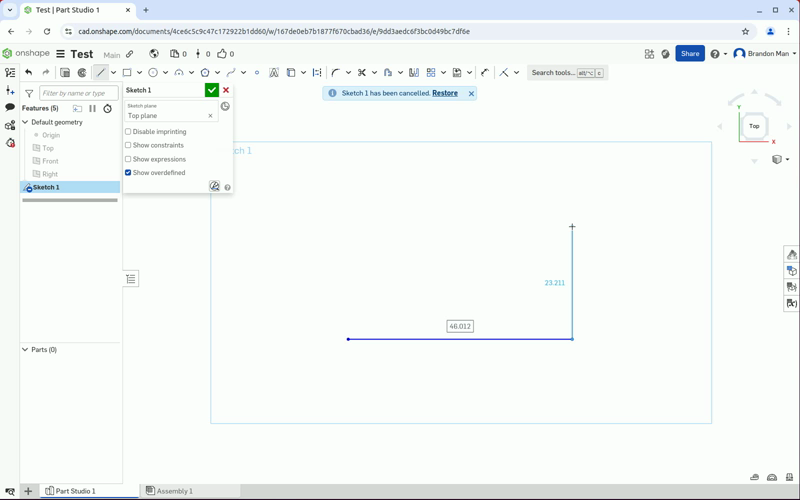
click(572, 226)
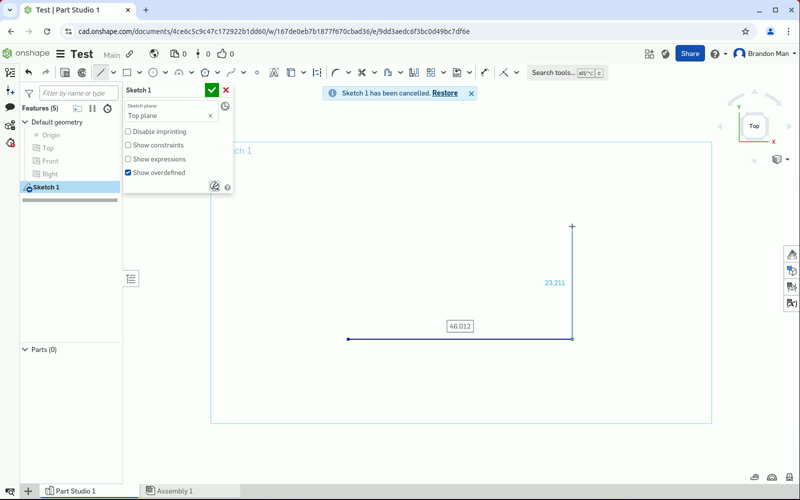
key_up(shift)
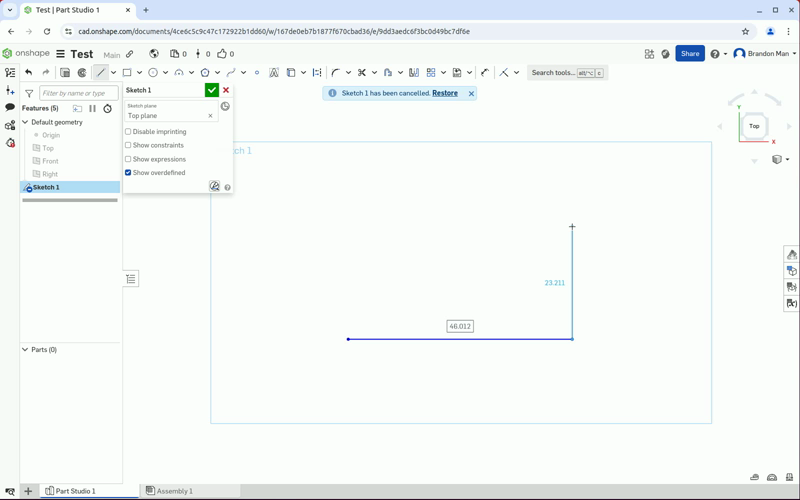
key_down(shift)
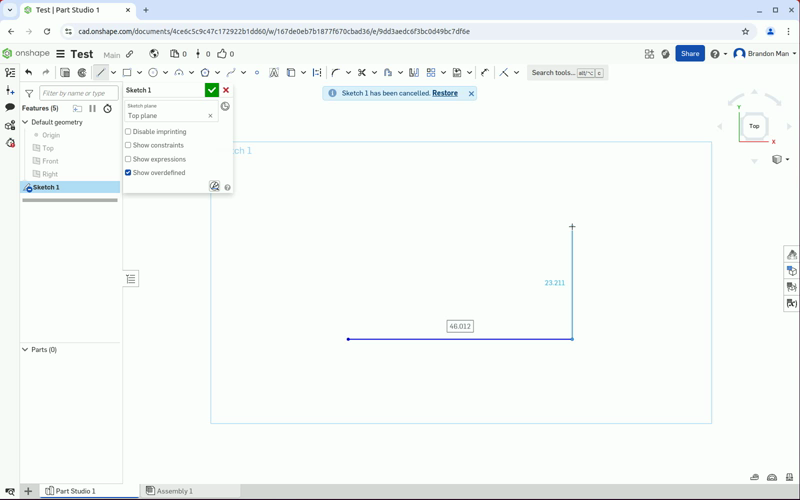
mouse_move(348, 226)
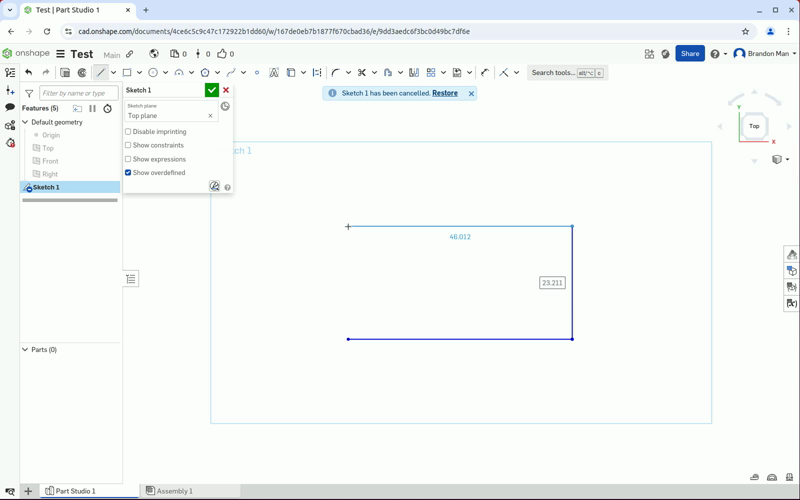
click(348, 226)
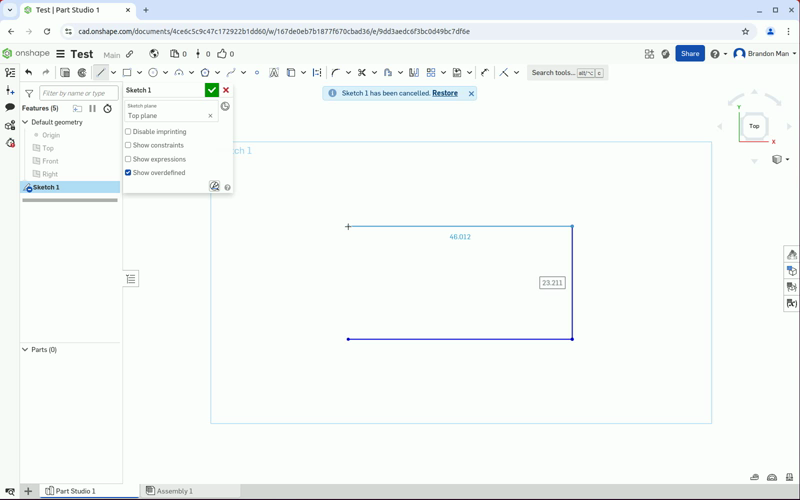
key_up(shift)
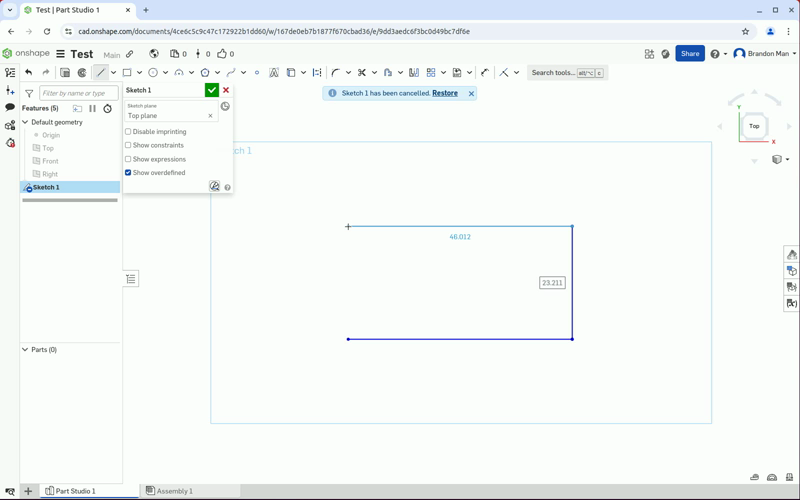
key_down(shift)
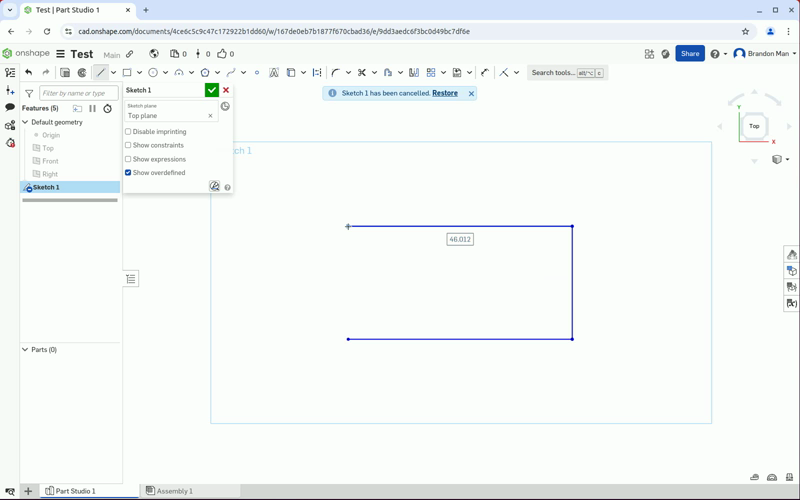
mouse_move(348, 339)
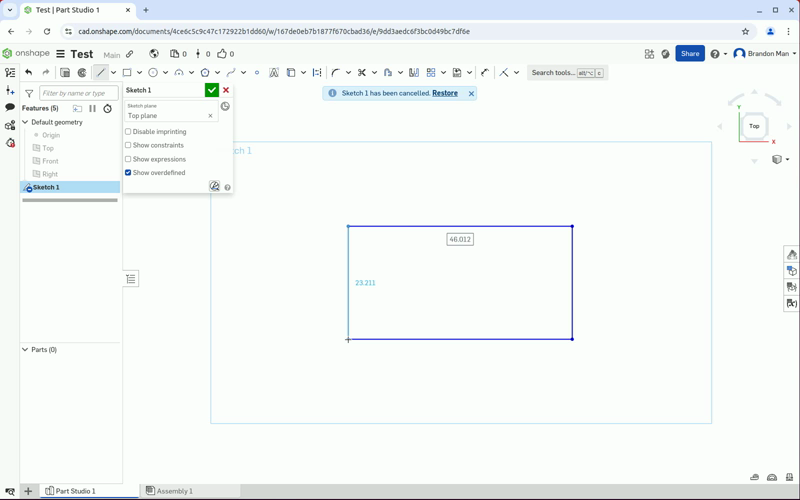
key_up(shift)
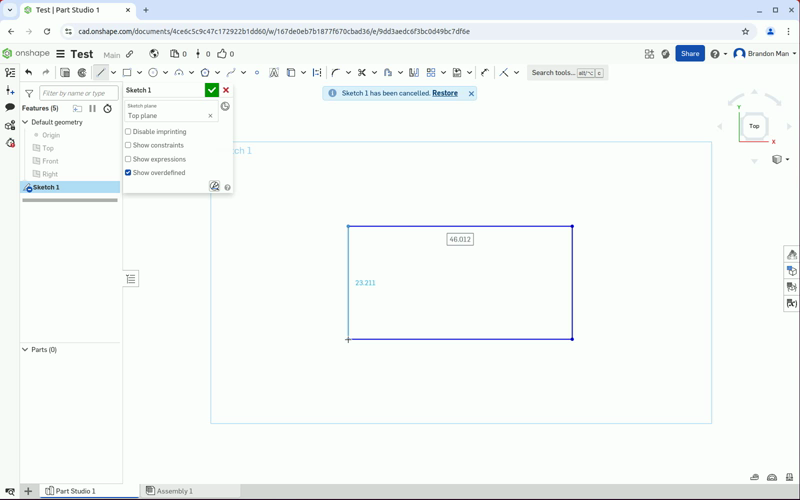
click(348, 339)
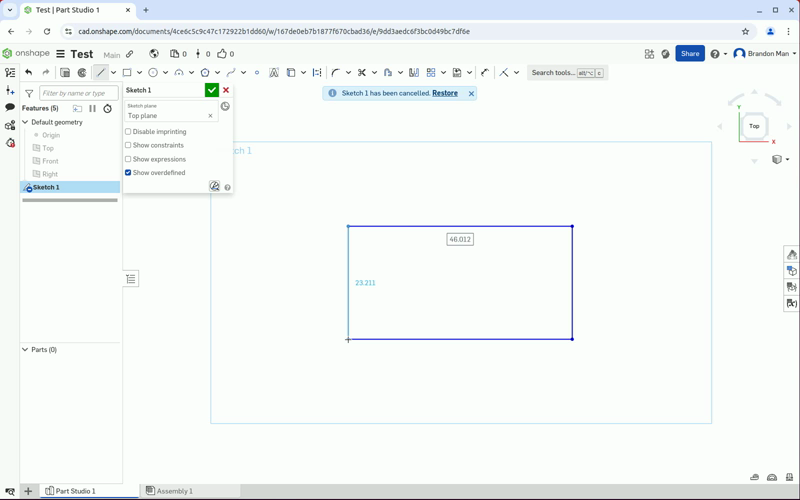
key(esc)
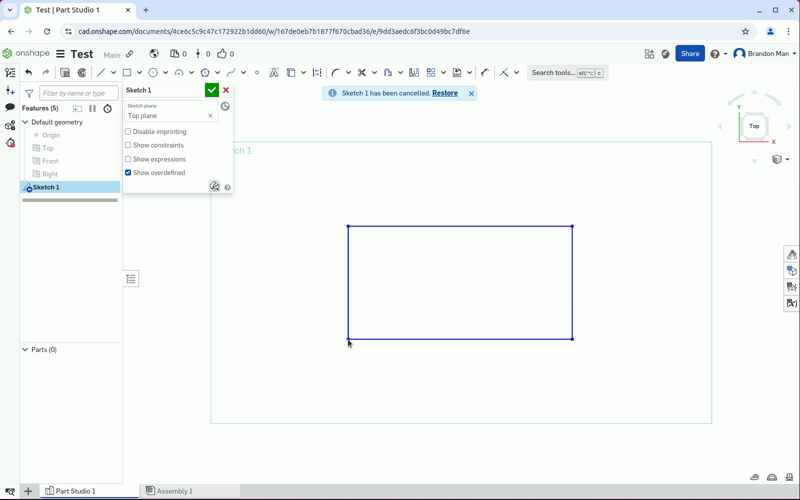
mouse_move(478, 266)
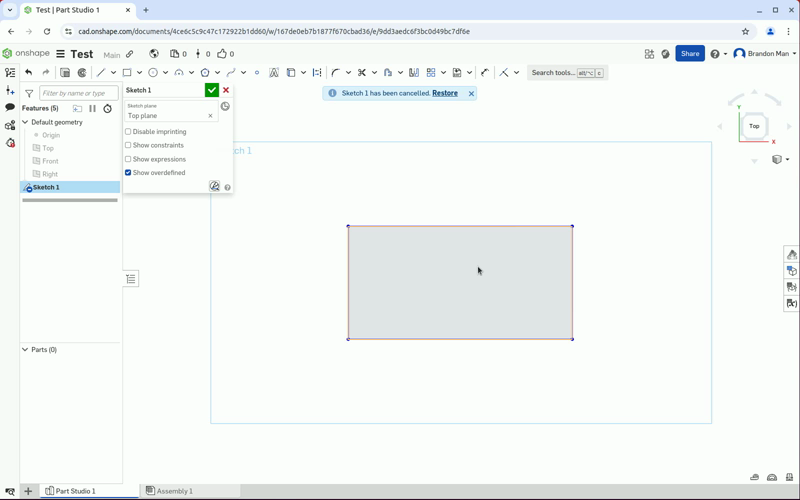
click(478, 266)
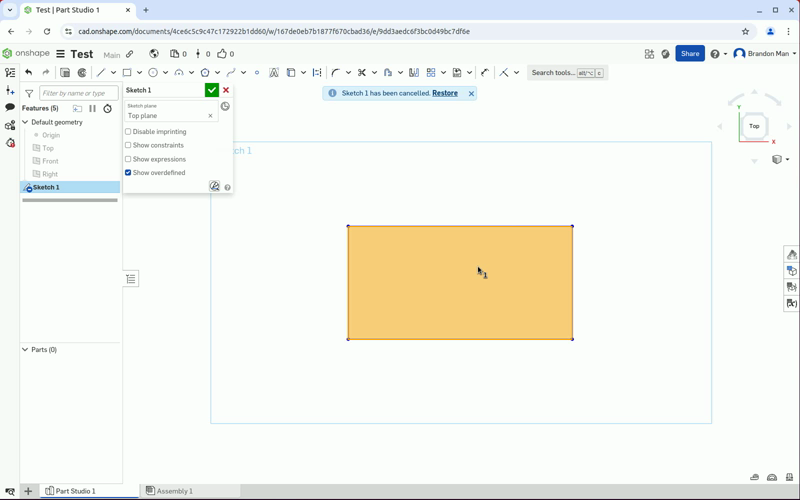
mouse_move(73, 352)
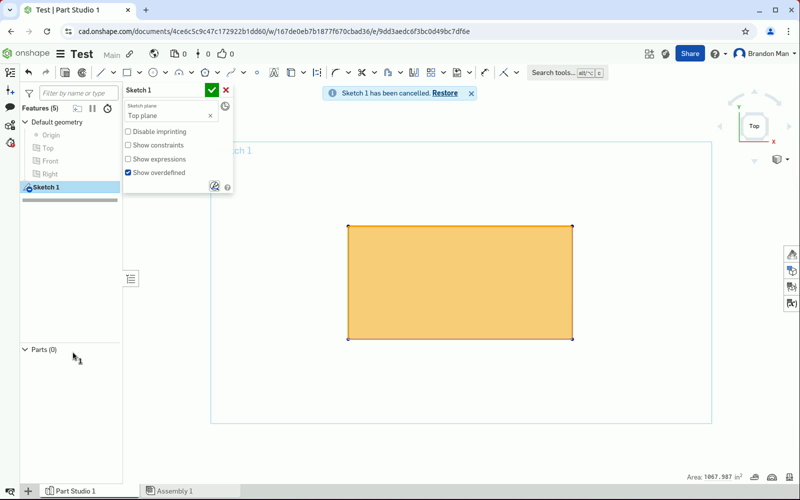
key(shift+y)
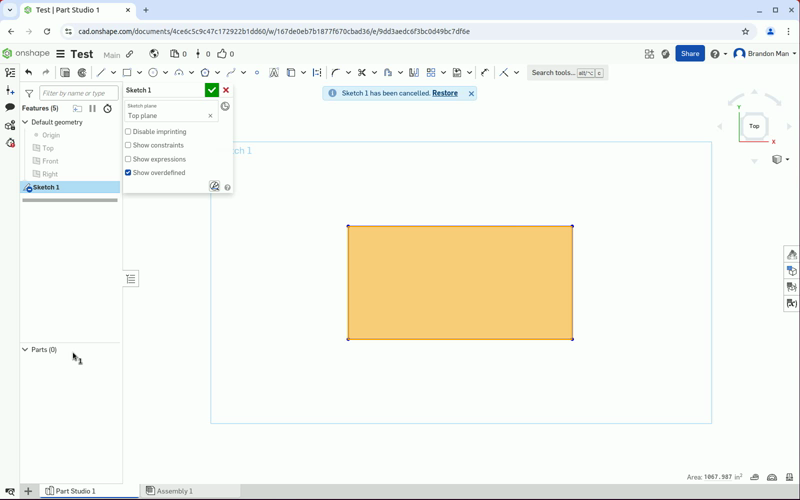
key(shift+e)
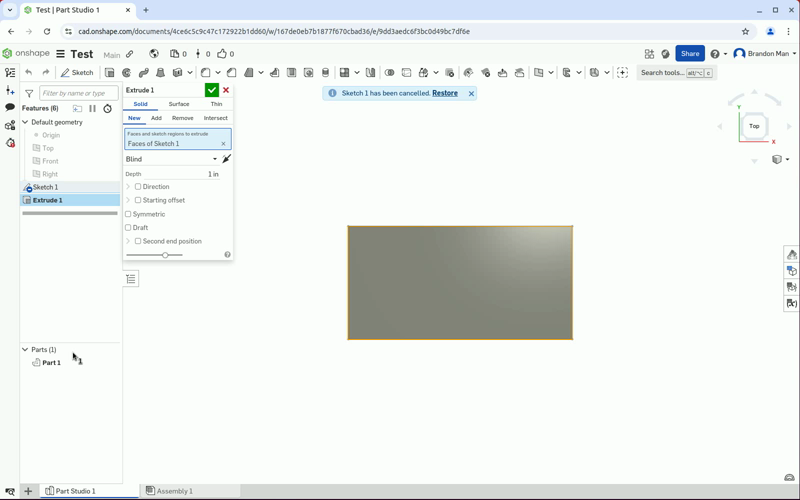
mouse_move(143, 106)
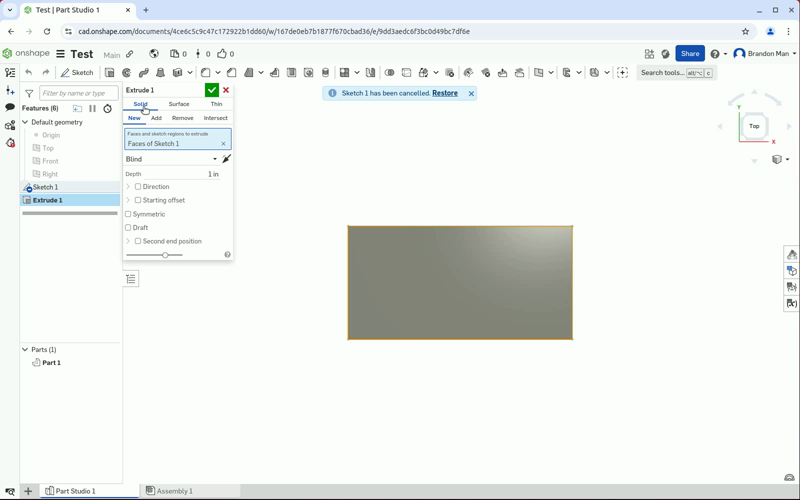
click(143, 106)
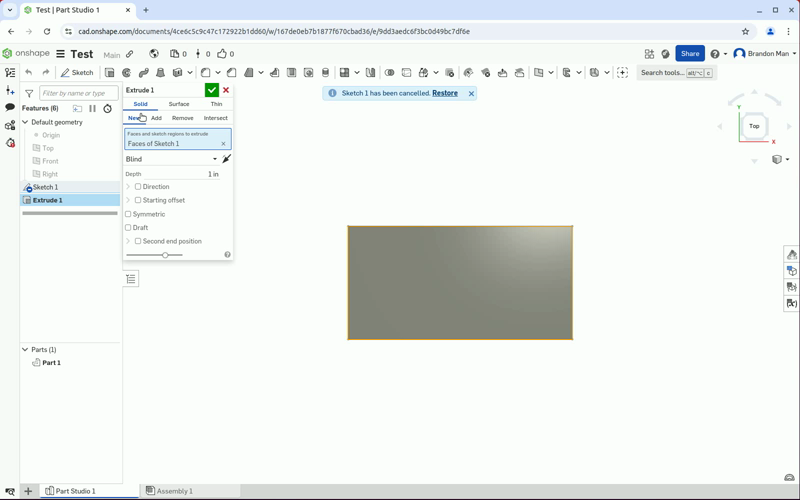
mouse_move(137, 120)
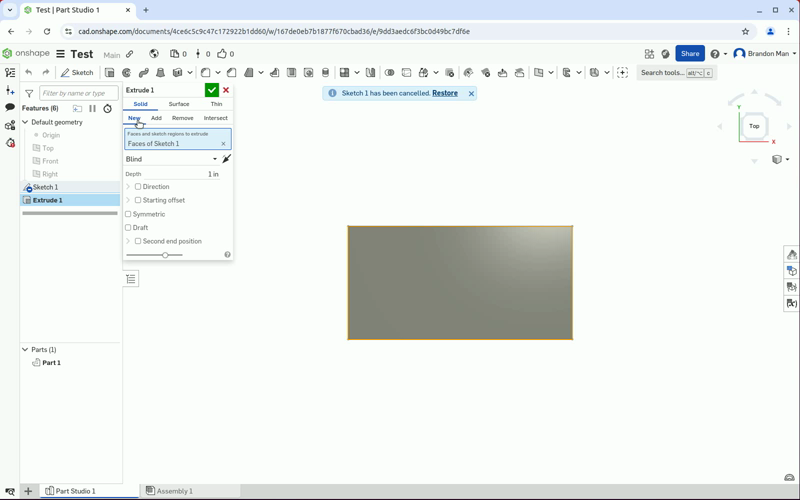
click(137, 120)
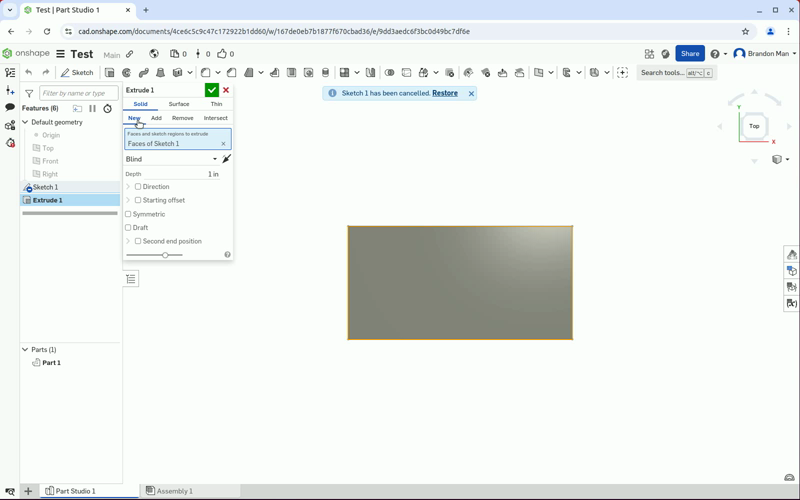
key(tab, 4)
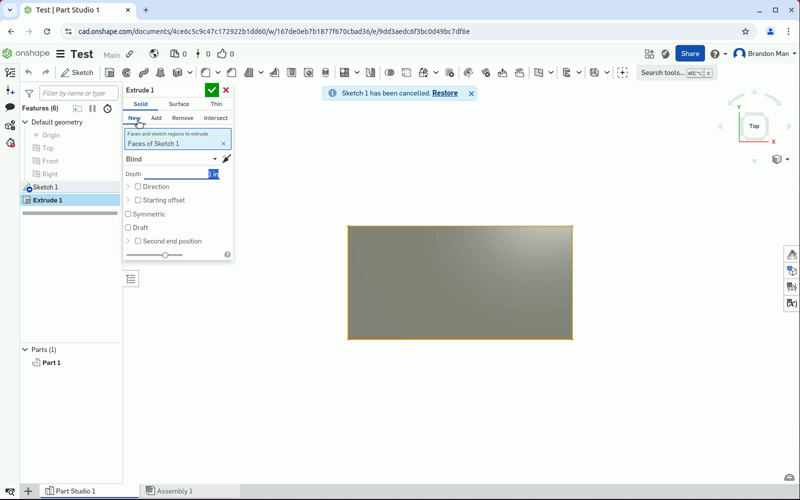
text(23.108)
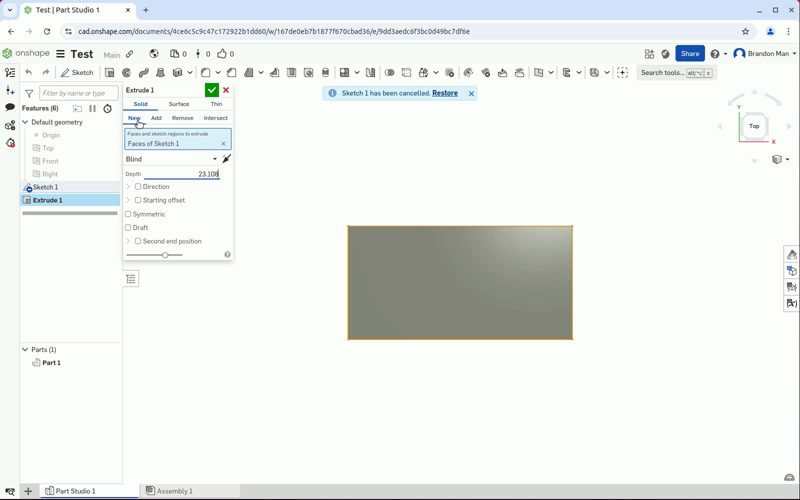
key(enter)
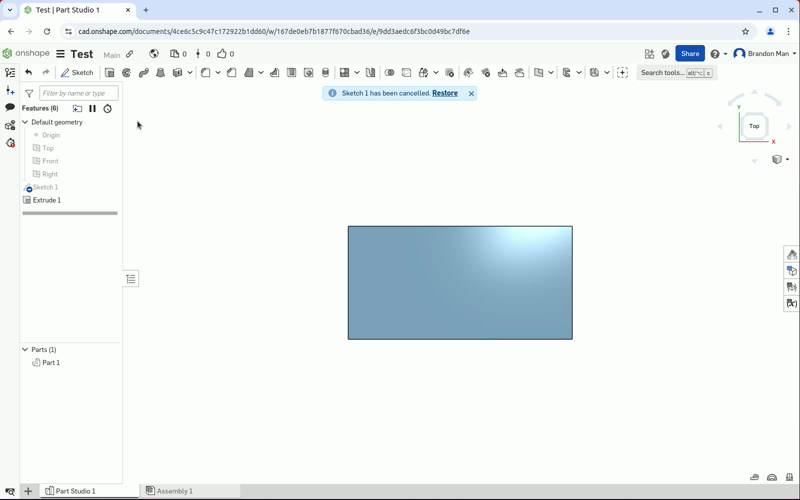
key(shift+h)
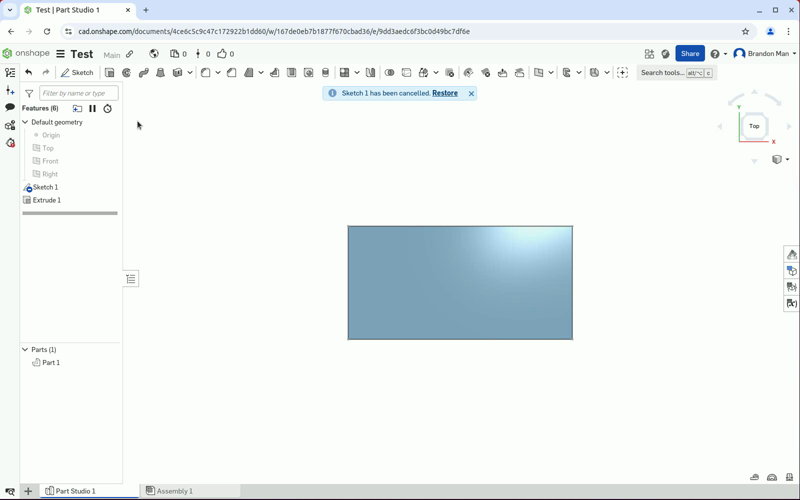
key(shift+h)
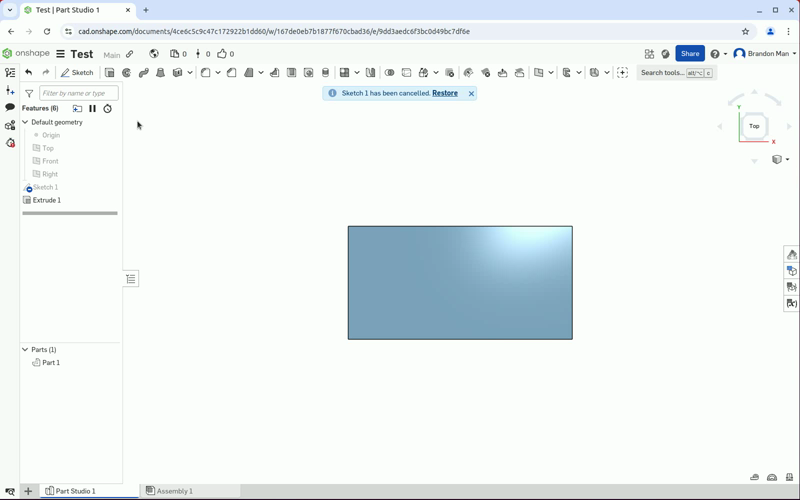
mouse_move(73, 189)
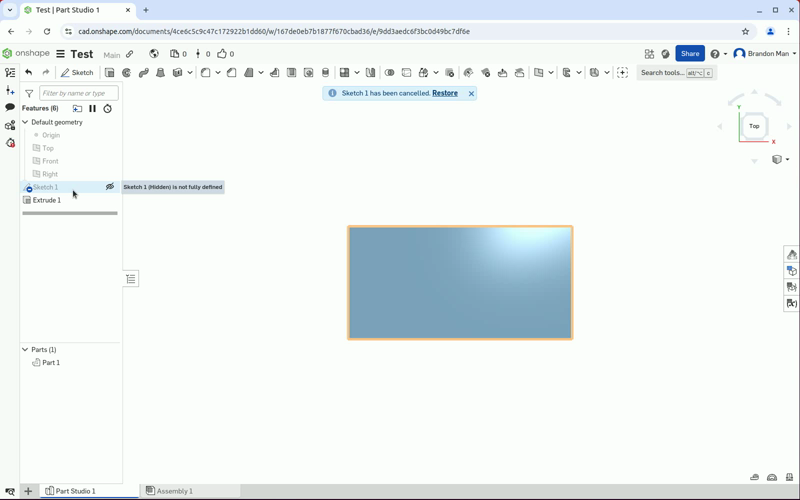
click(73, 189)
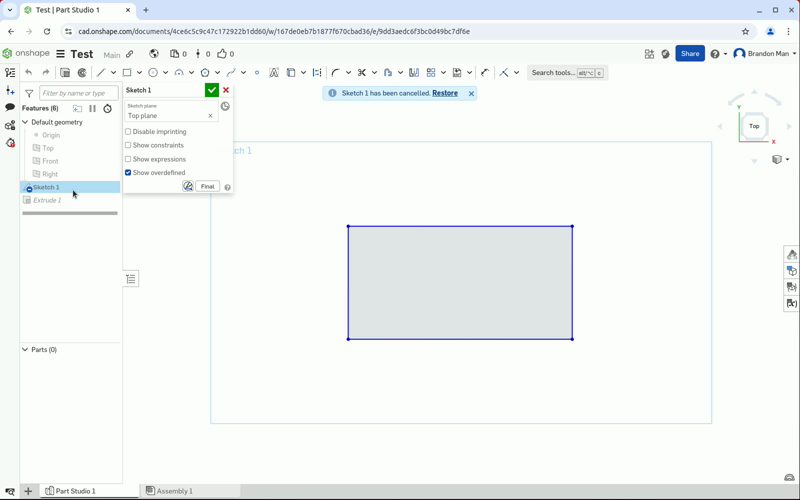
mouse_move(229, 92)
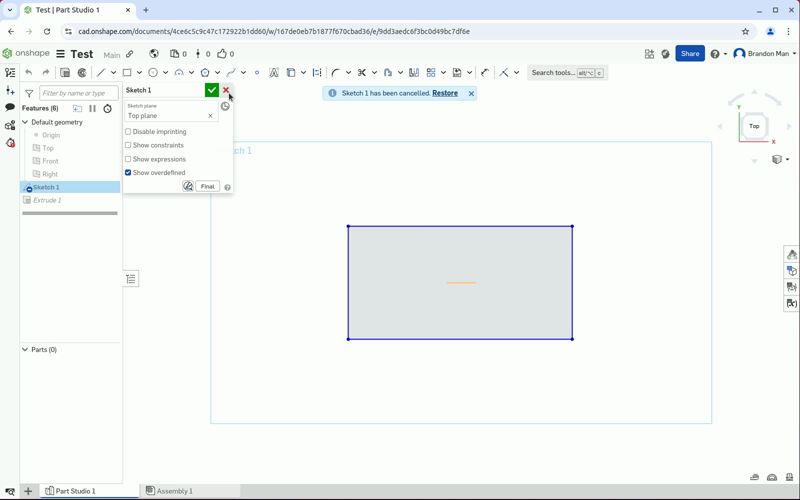
click(229, 92)
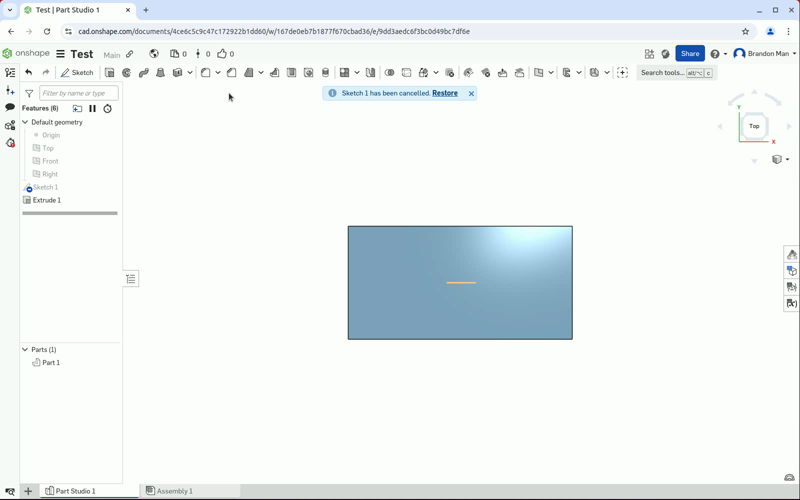
mouse_move(541, 75)
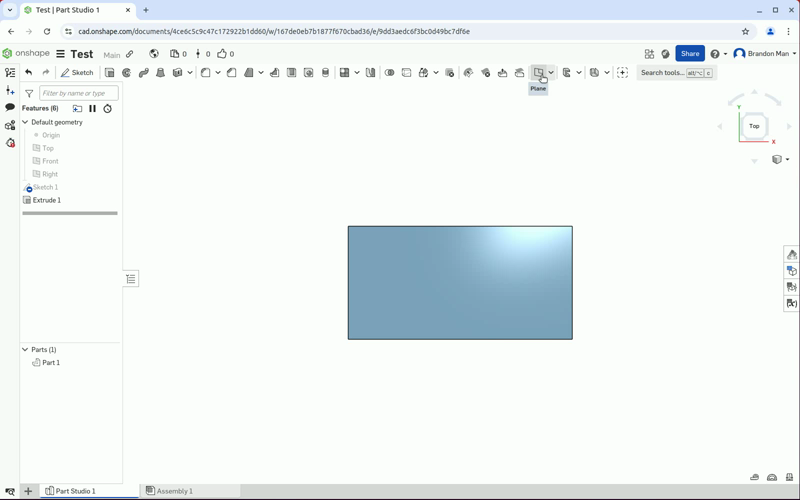
click(541, 75)
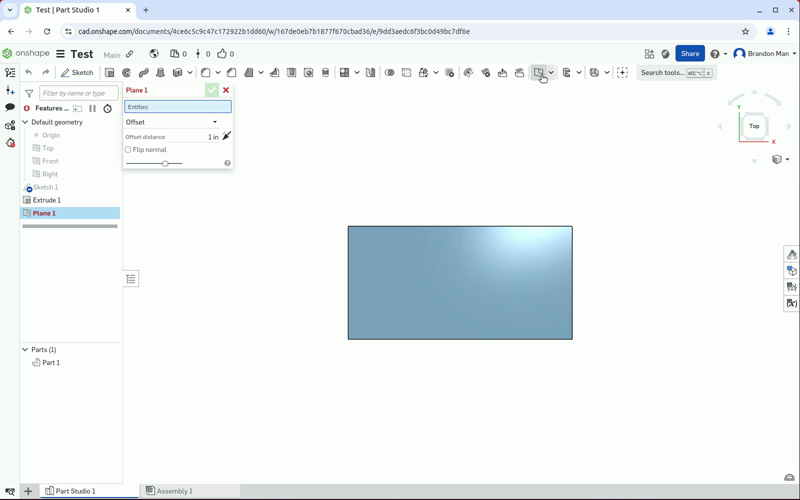
mouse_move(73, 150)
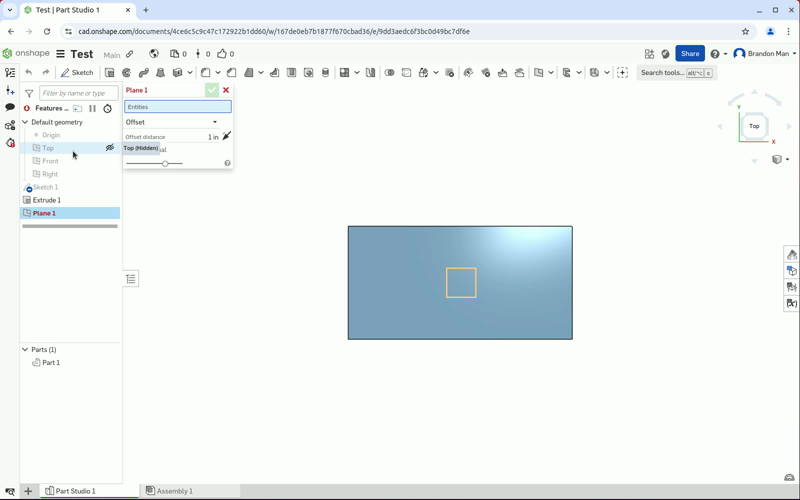
click(73, 150)
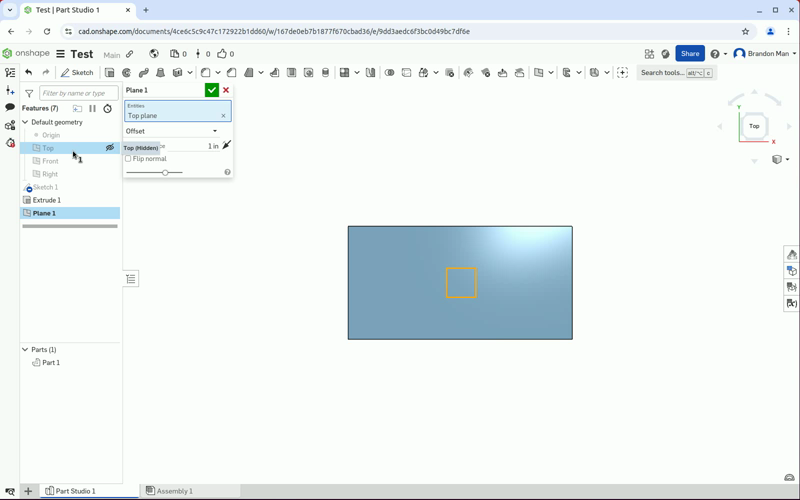
key(tab, 2)
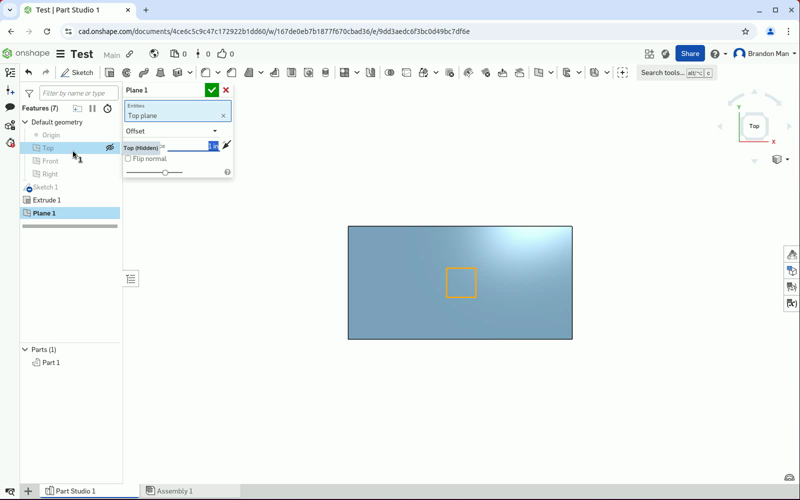
text(23.108)
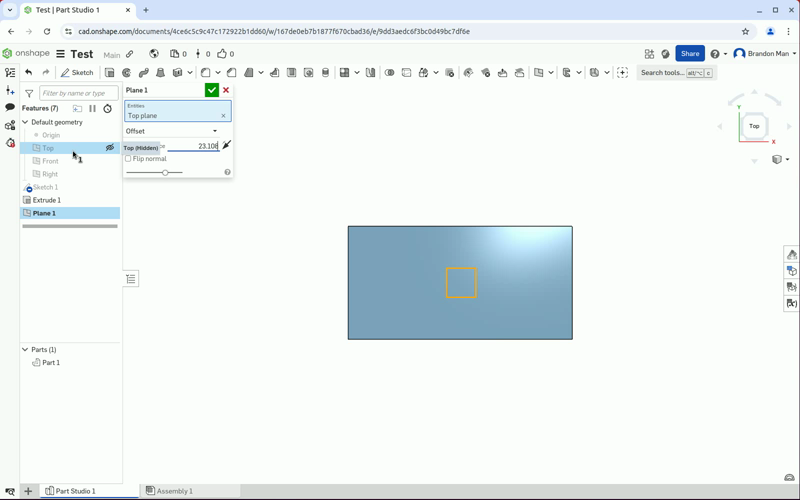
key(enter, 2)
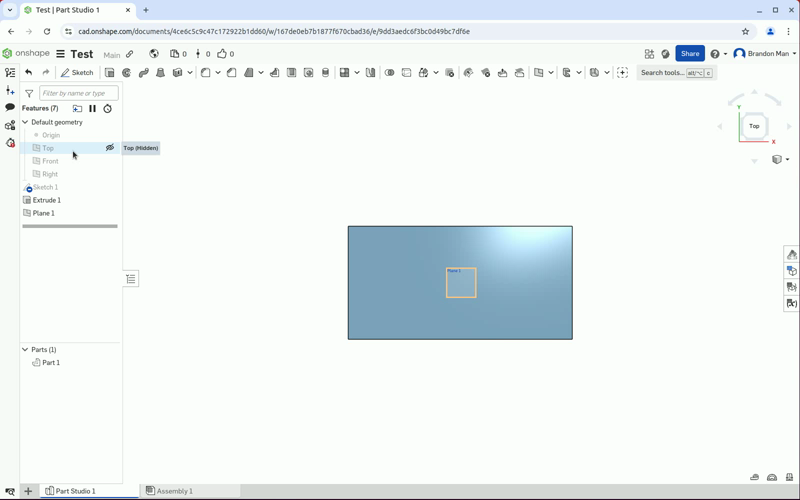
key(shift+s)
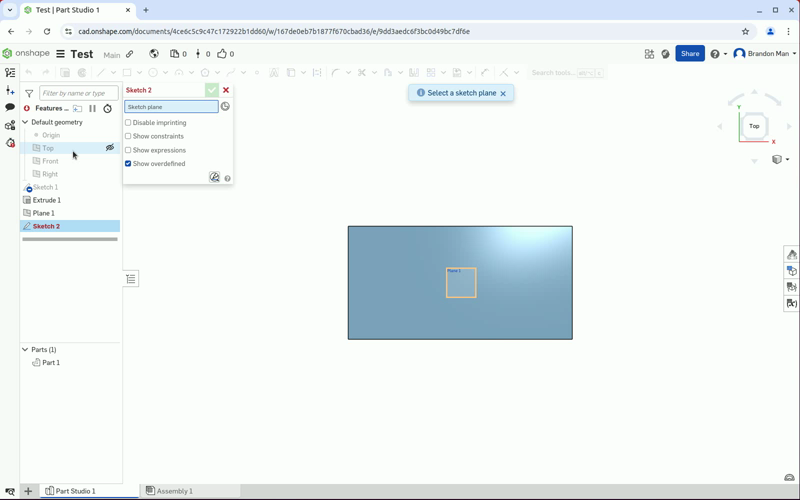
mouse_move(73, 215)
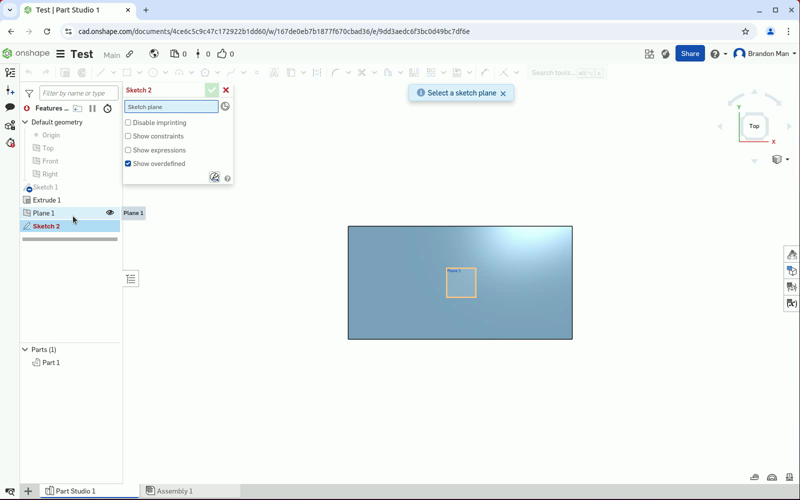
click(73, 215)
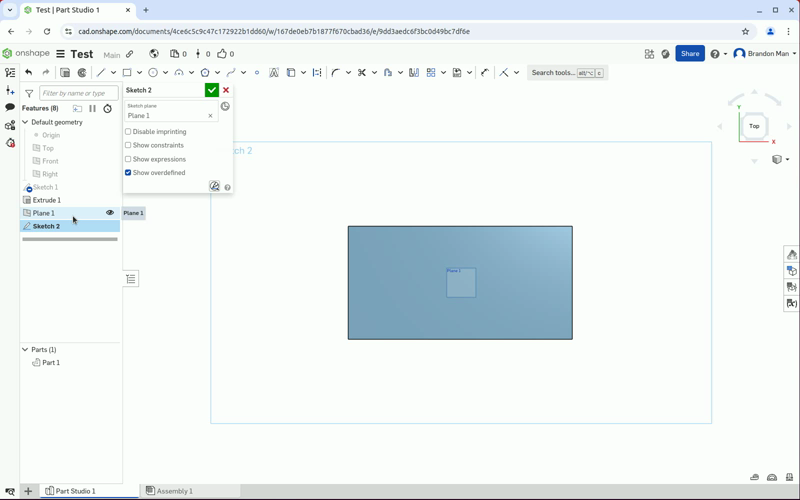
mouse_move(73, 352)
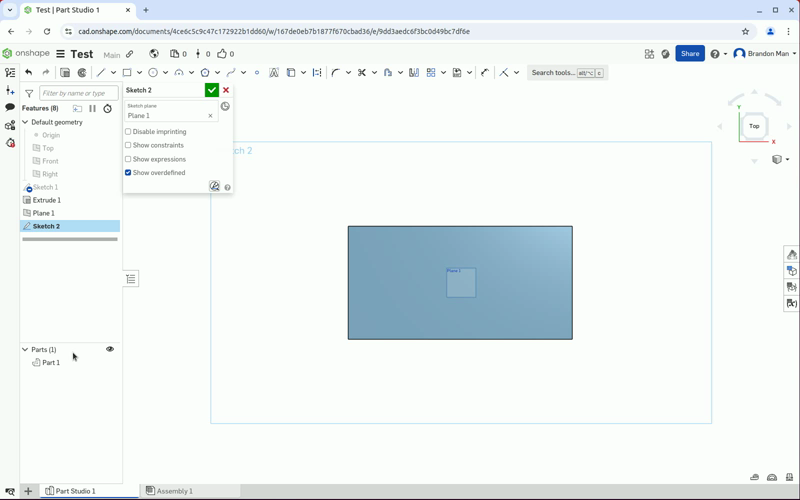
key(y)
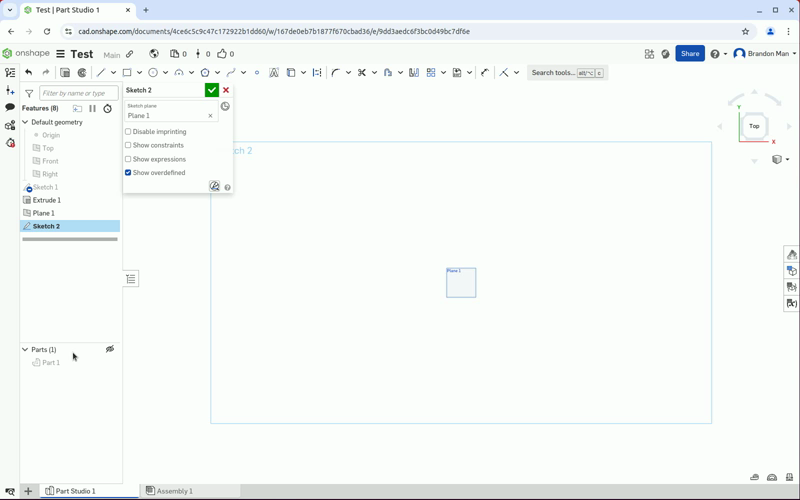
key(l)
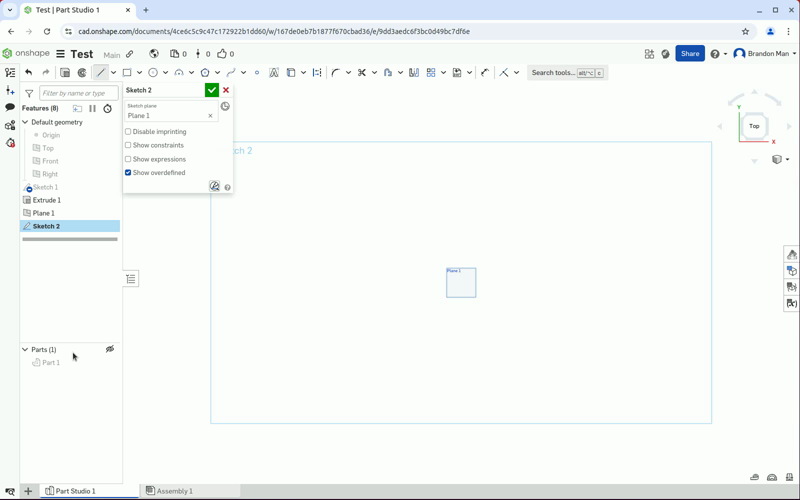
key_down(shift)
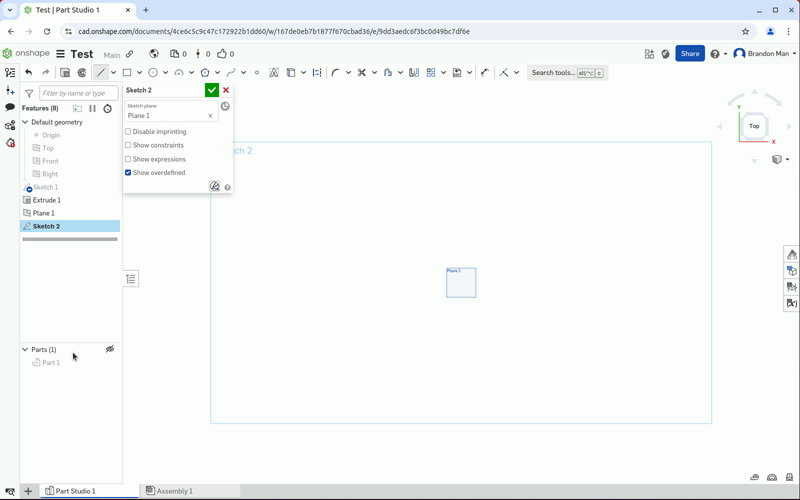
mouse_move(376, 339)
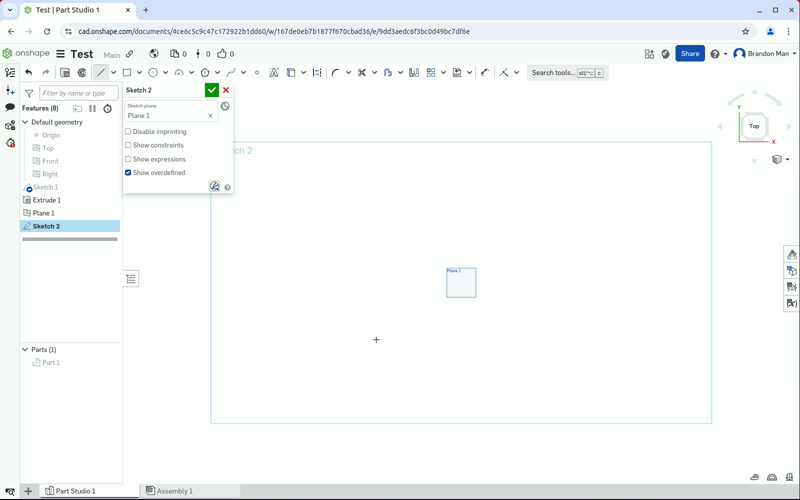
click(376, 339)
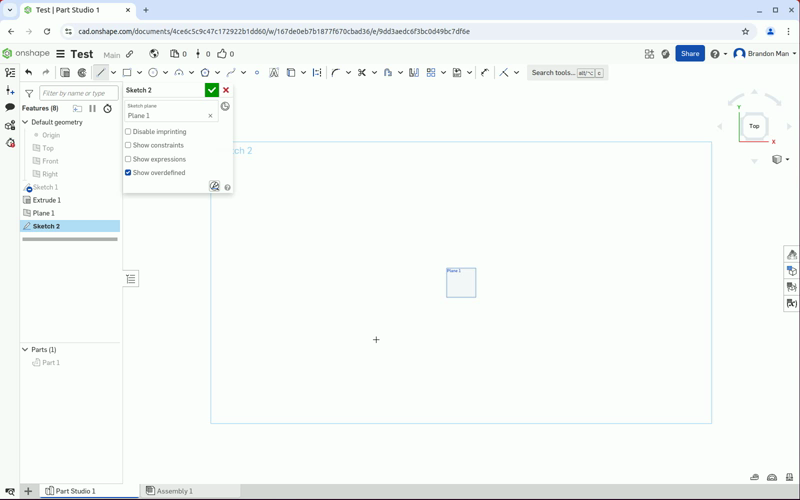
key_up(shift)
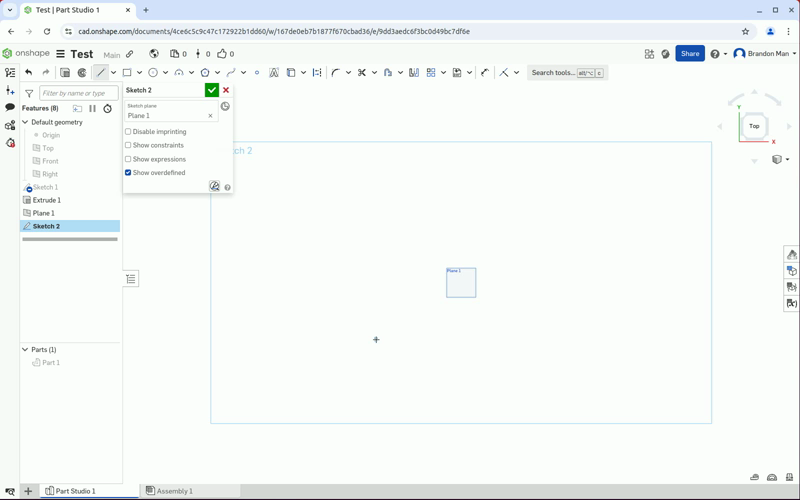
key_down(shift)
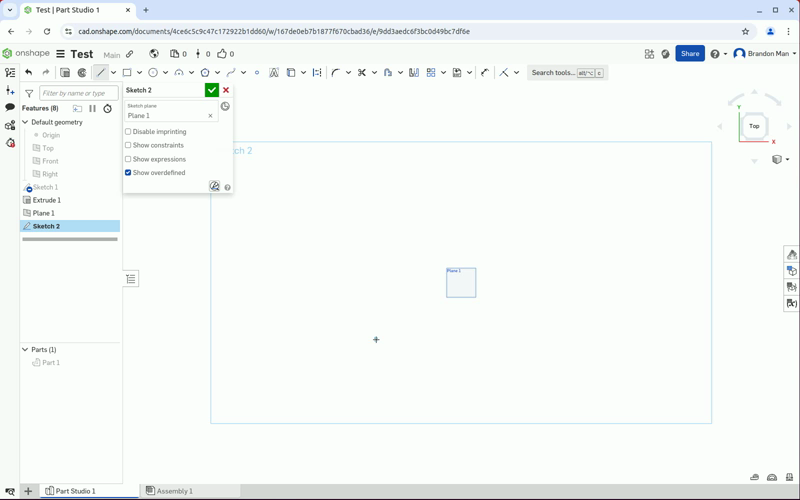
mouse_move(544, 339)
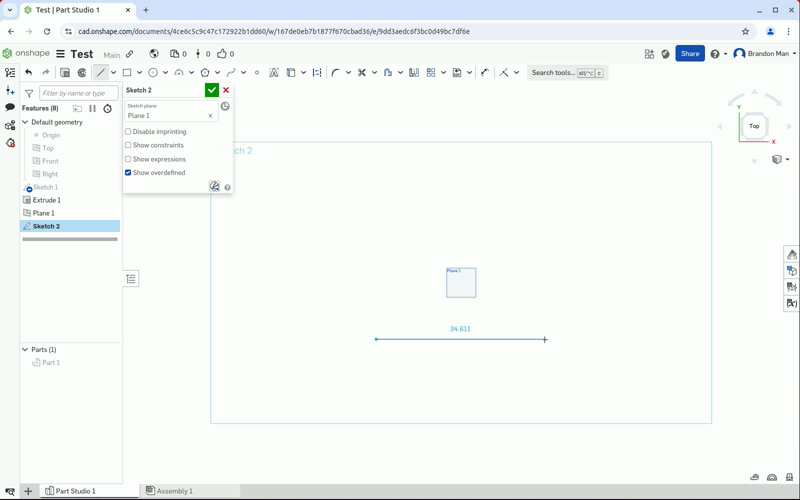
click(544, 339)
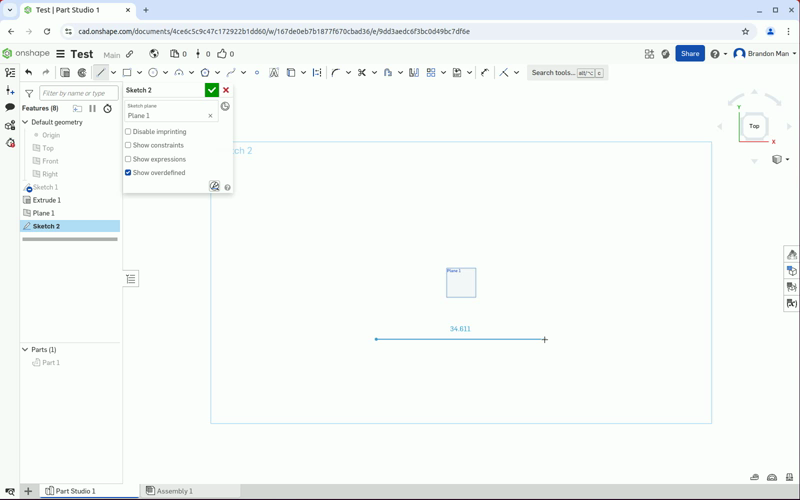
key_up(shift)
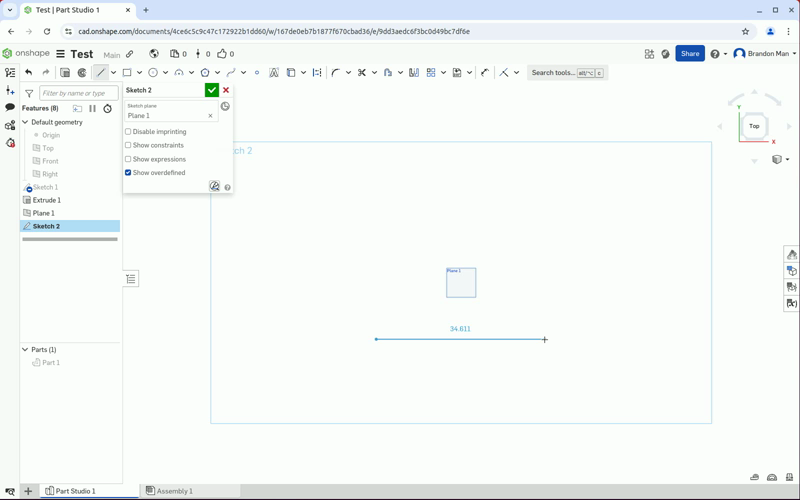
key_down(shift)
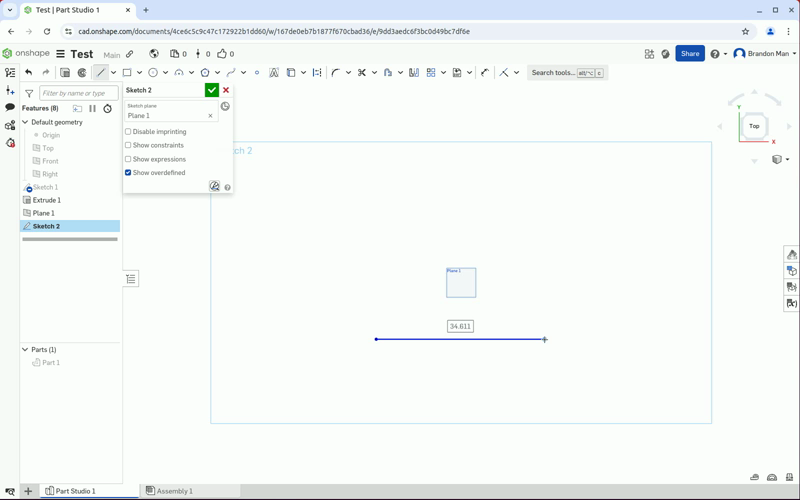
mouse_move(544, 254)
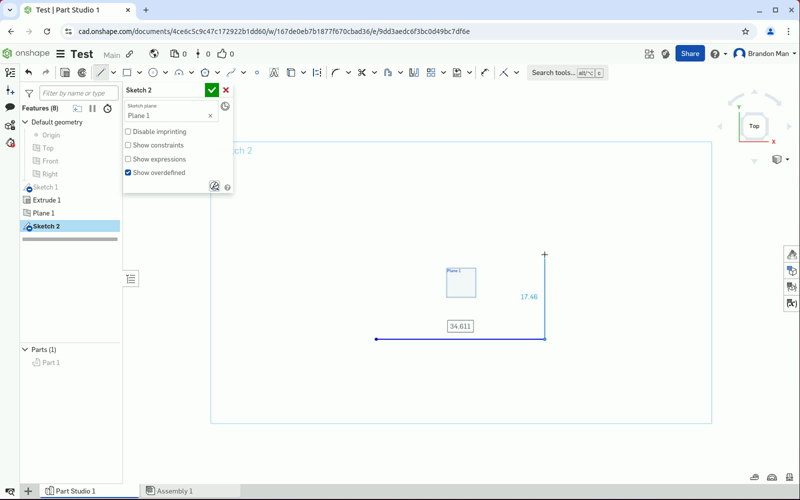
click(544, 254)
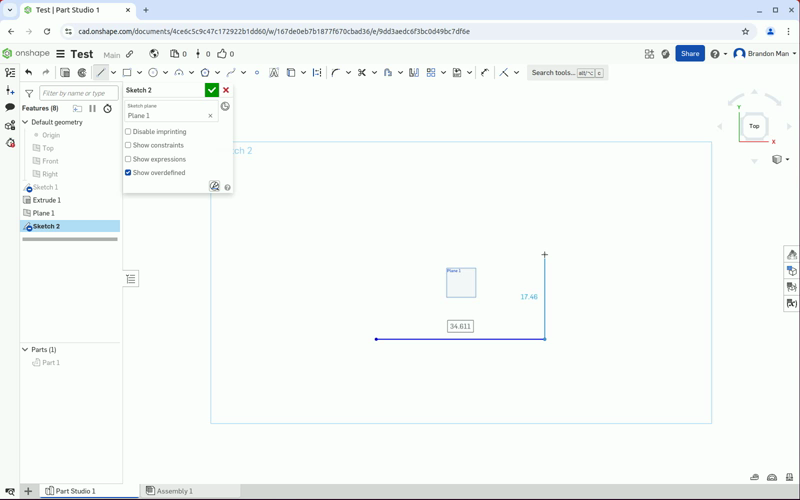
key_up(shift)
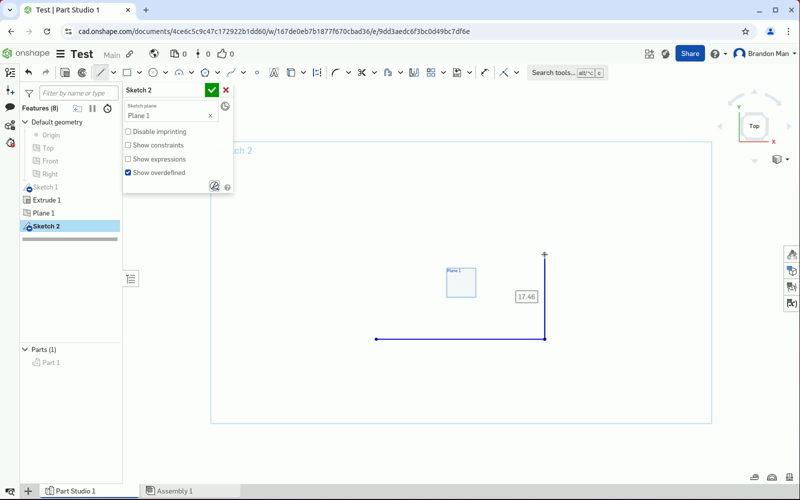
key_down(shift)
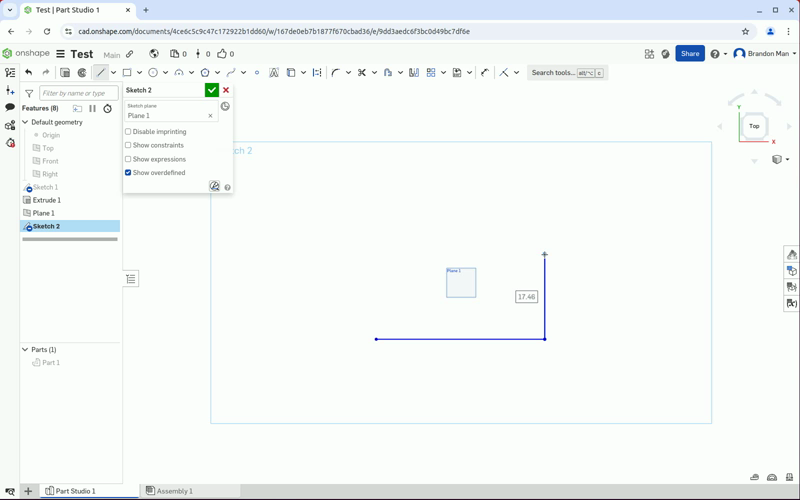
mouse_move(376, 254)
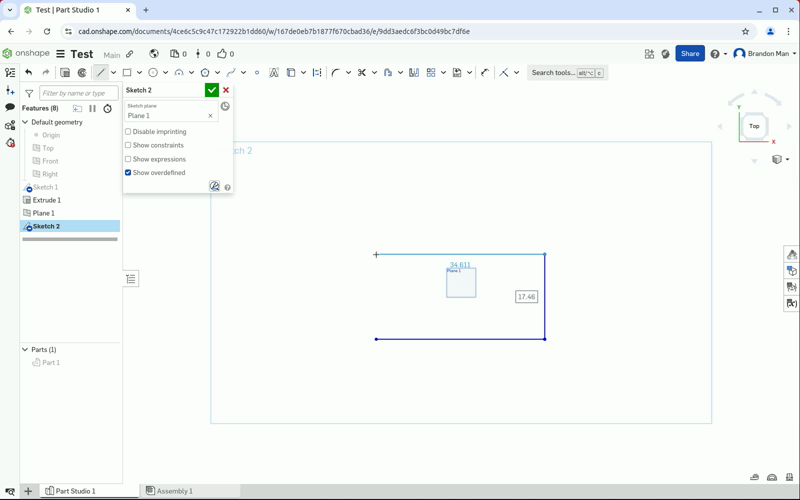
click(376, 254)
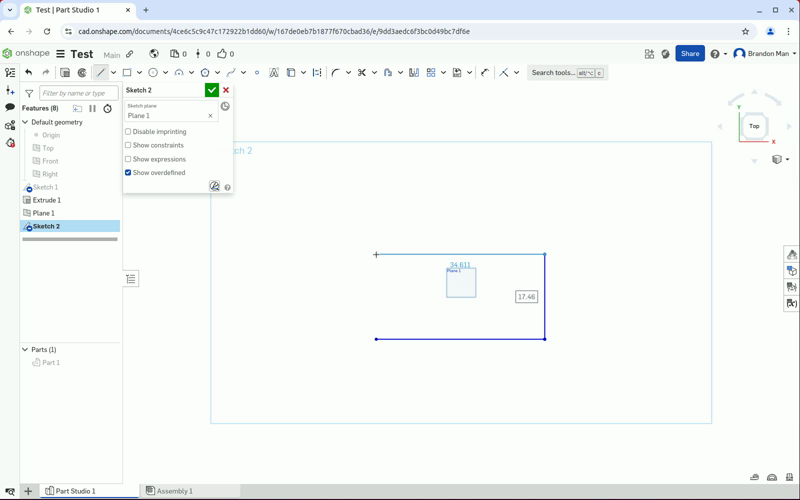
key_up(shift)
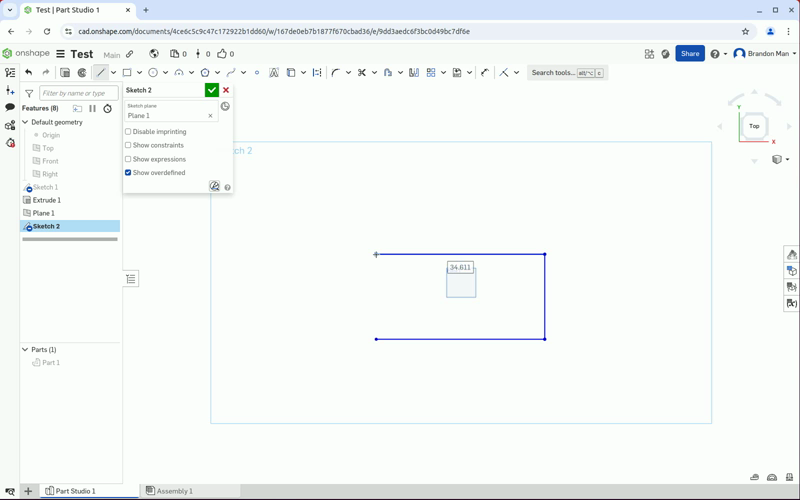
key_down(shift)
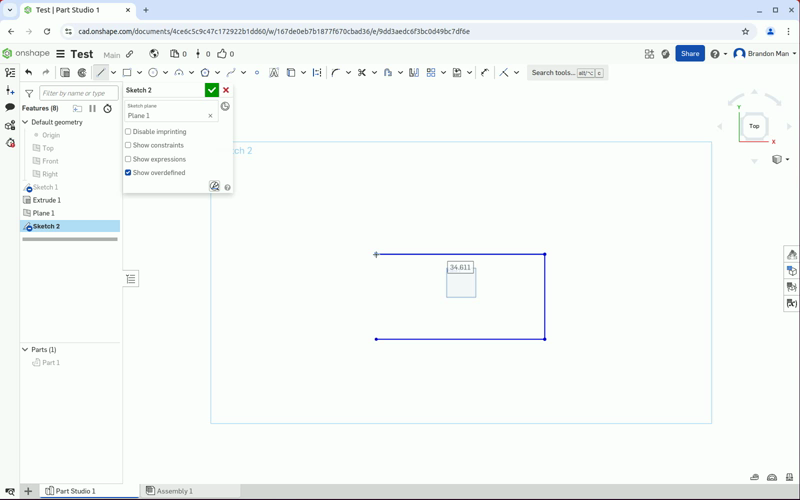
mouse_move(376, 339)
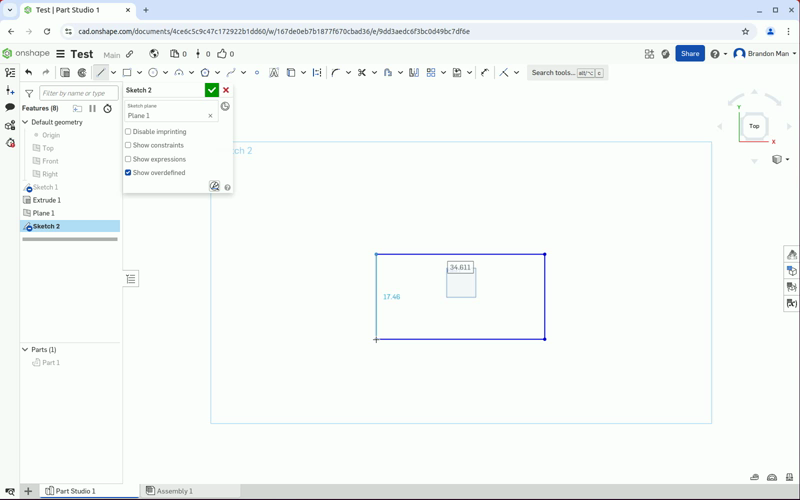
key_up(shift)
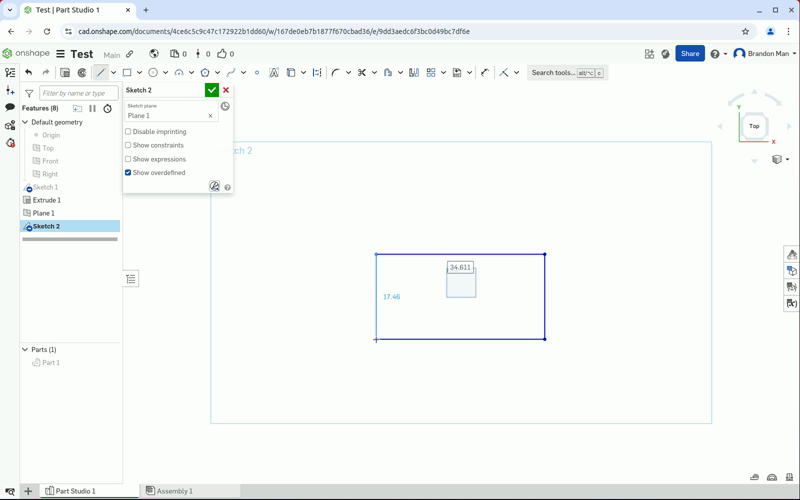
click(376, 339)
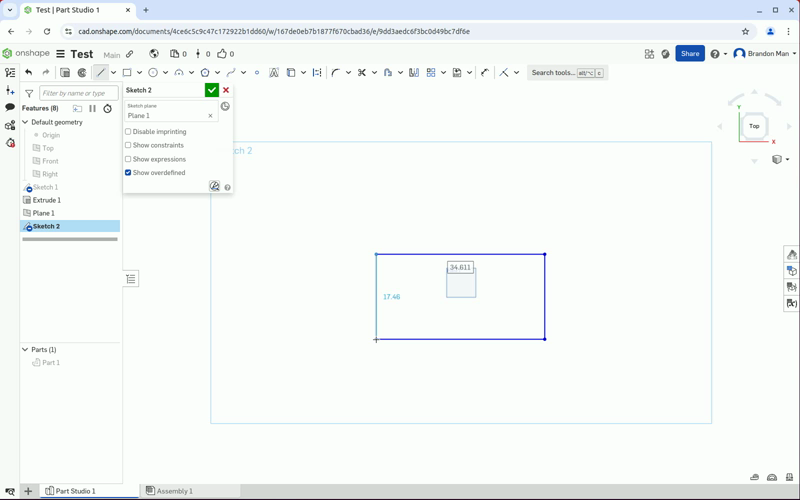
key(esc)
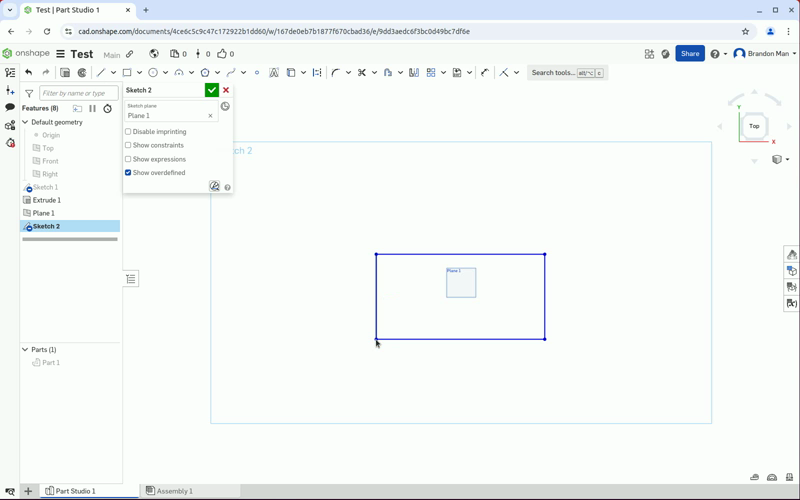
mouse_move(479, 316)
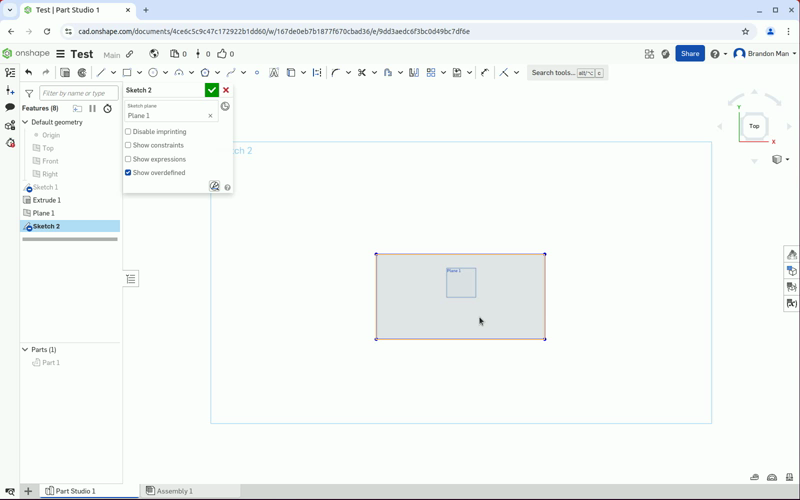
click(479, 316)
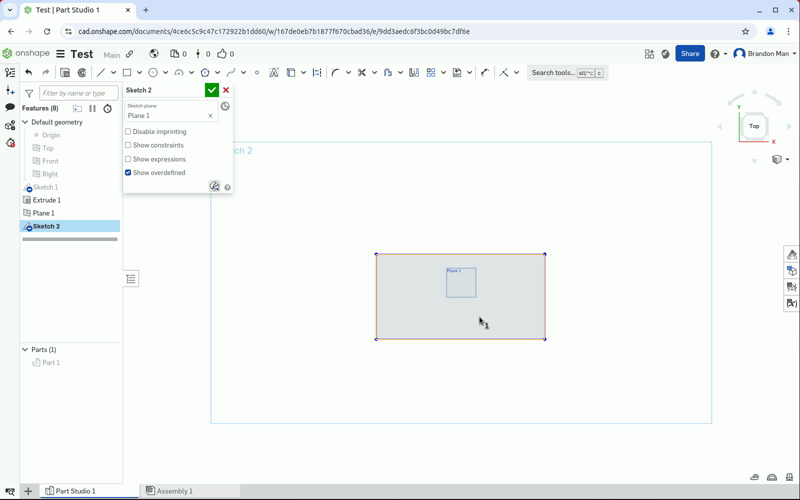
mouse_move(73, 352)
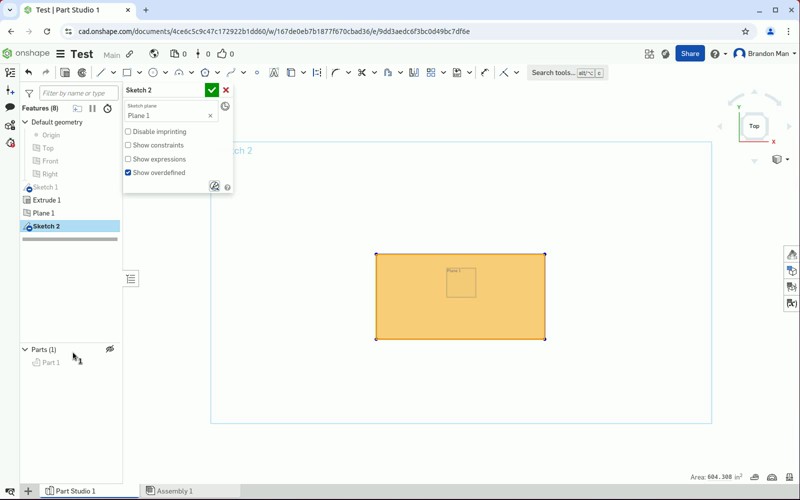
key(shift+y)
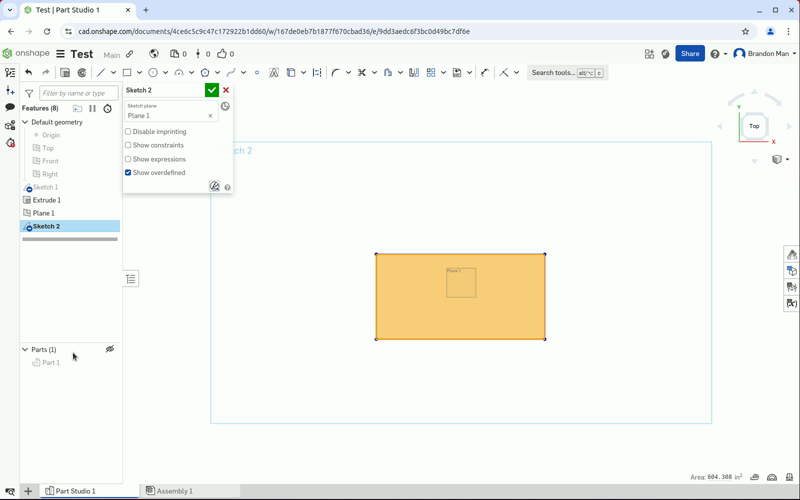
key(shift+e)
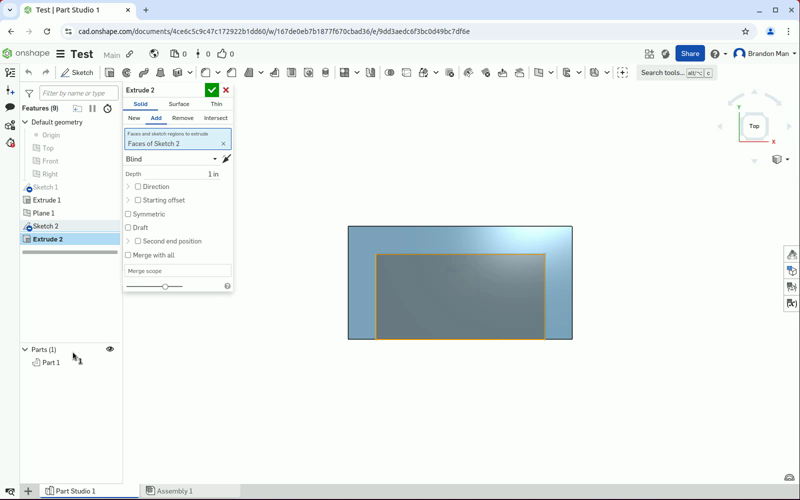
mouse_move(143, 106)
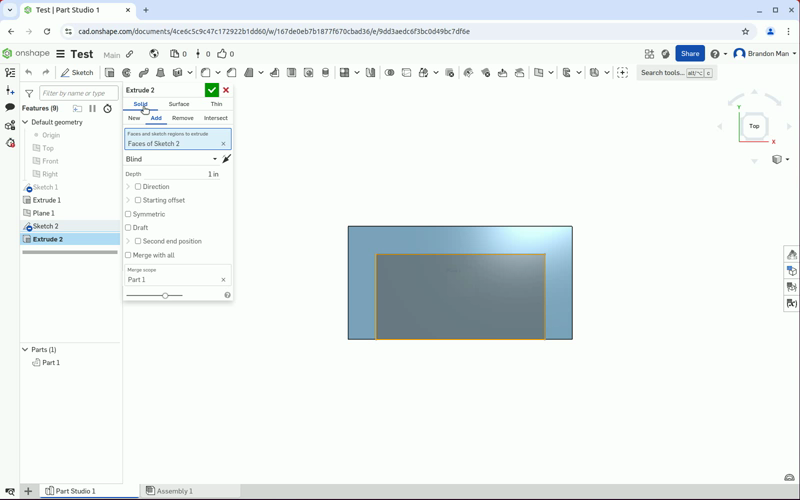
click(143, 106)
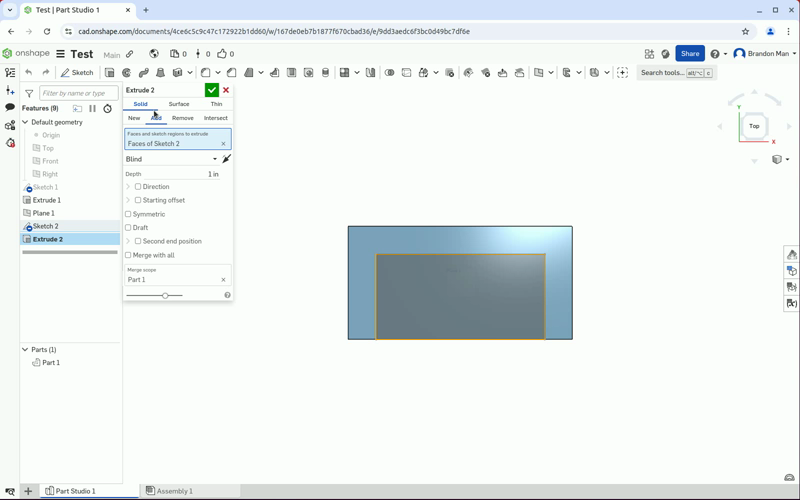
mouse_move(186, 120)
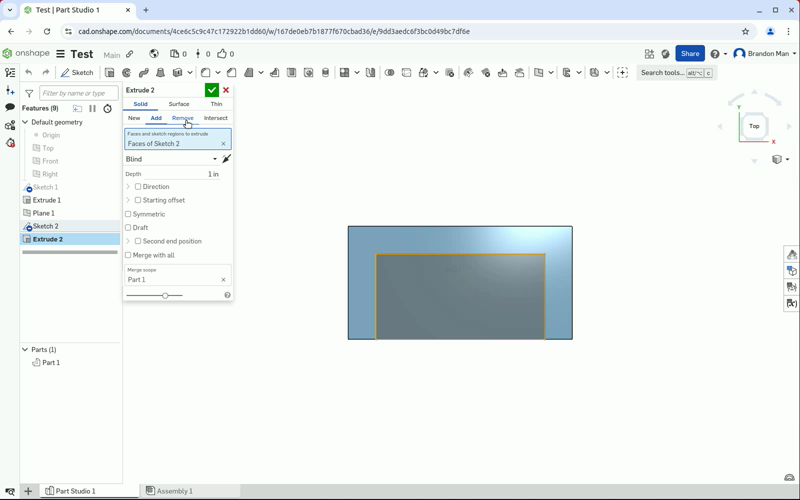
click(186, 120)
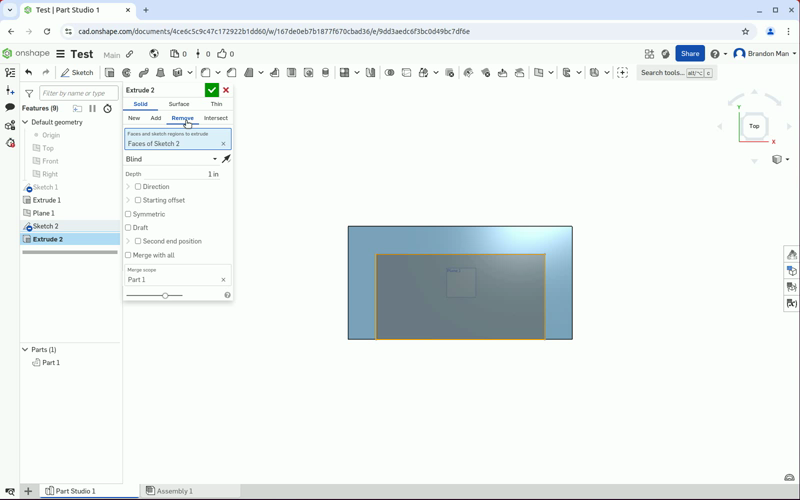
key(tab, 4)
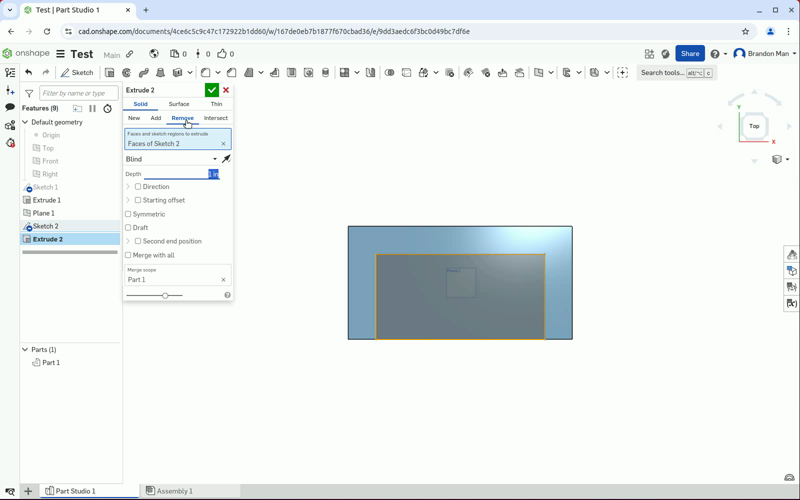
text(11.554)
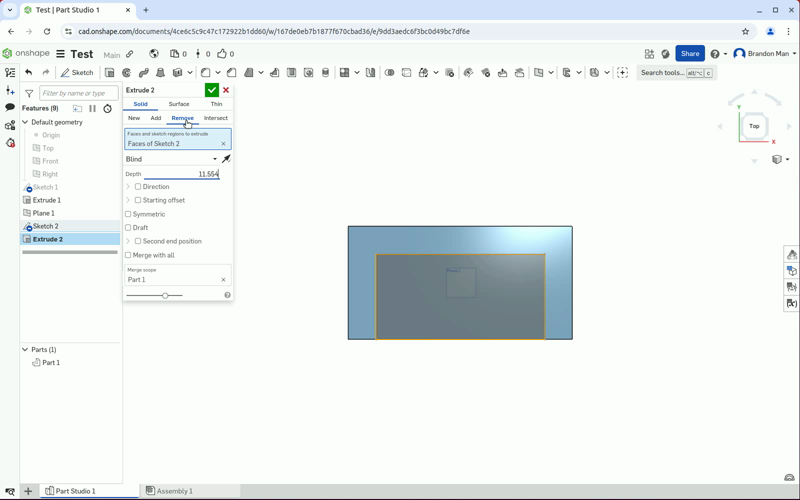
key(tab, 6)
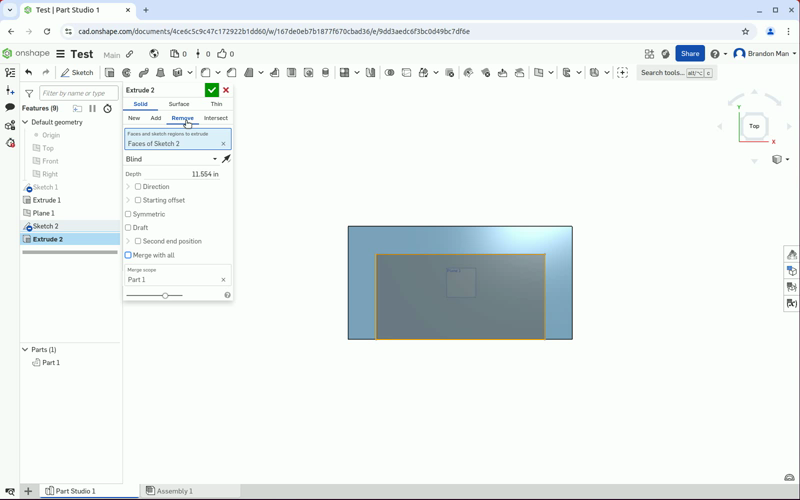
key(space)
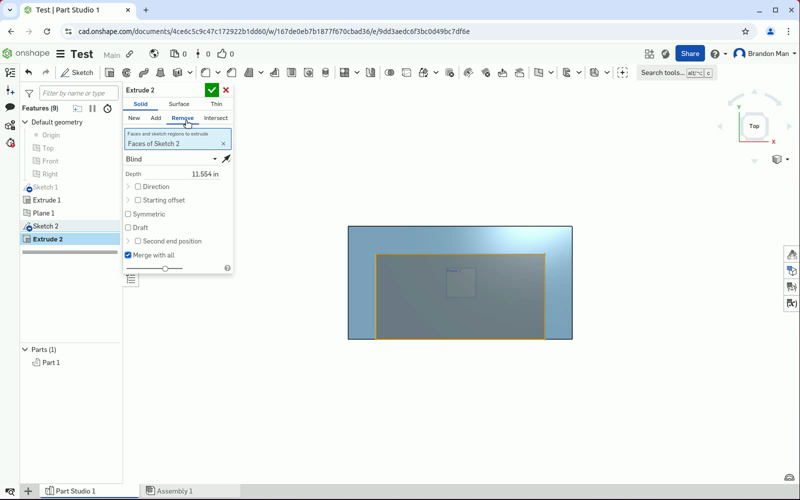
key(enter)
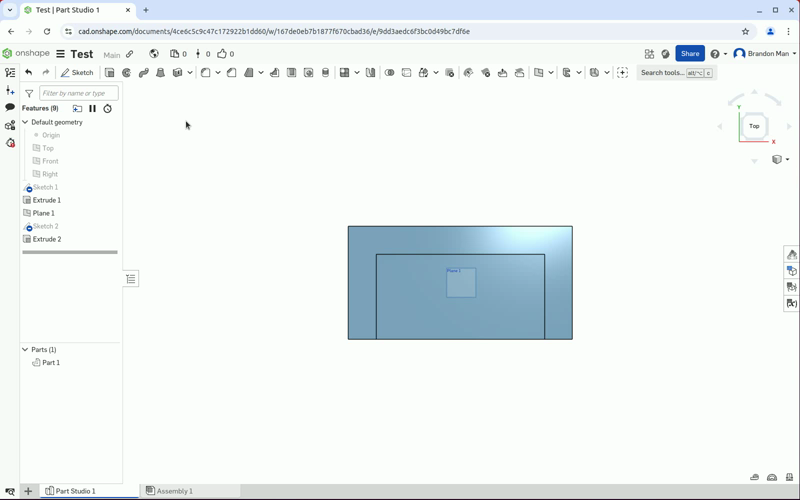
key(shift+h)
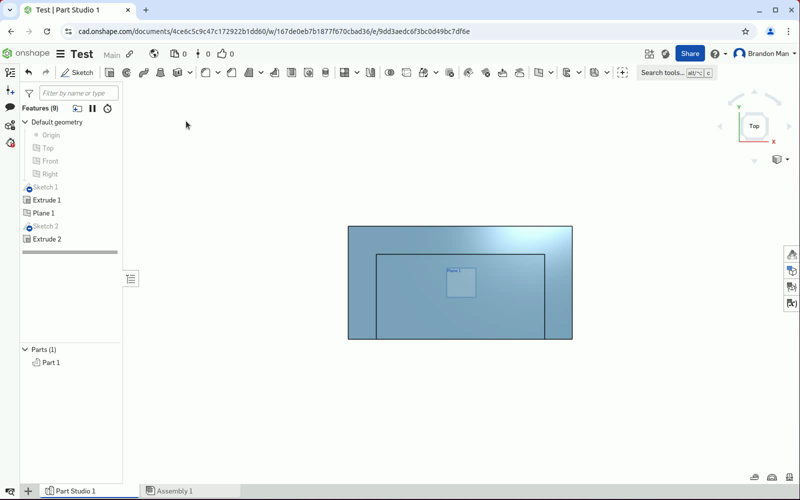
key(shift+h)
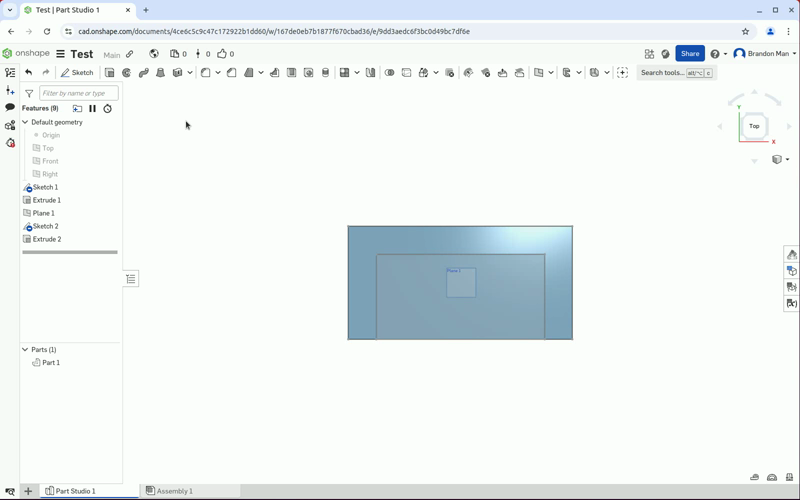
key(shift+7)
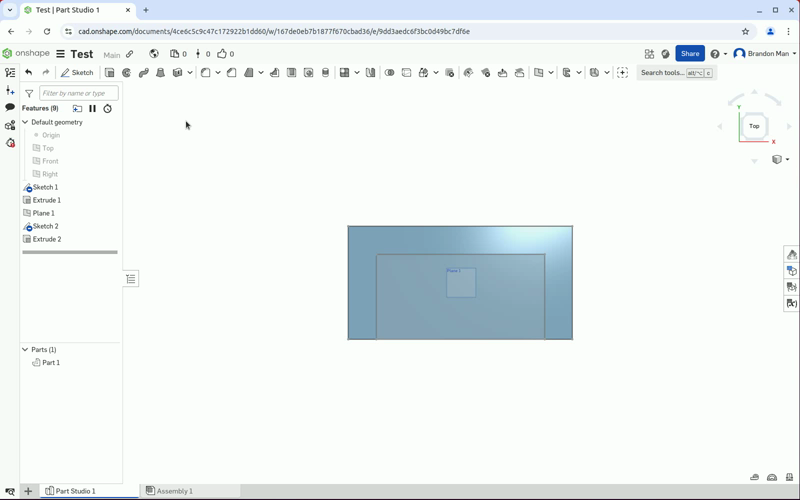
key(up, 3)
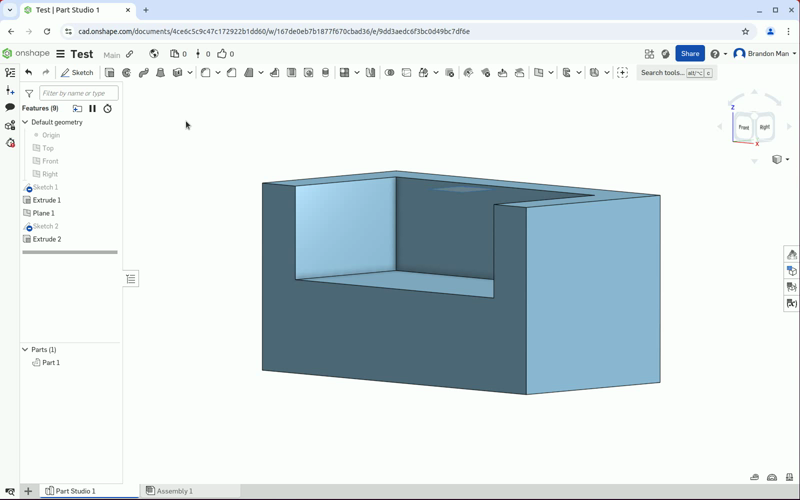
key(left, 3)
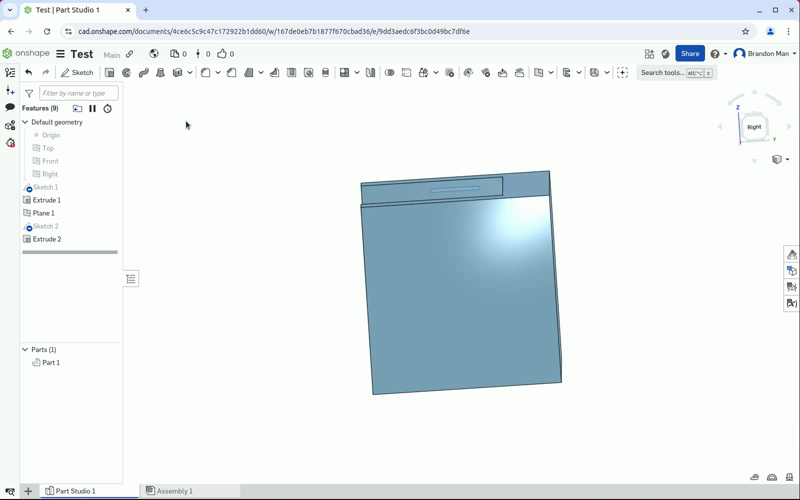
key(right, 3)
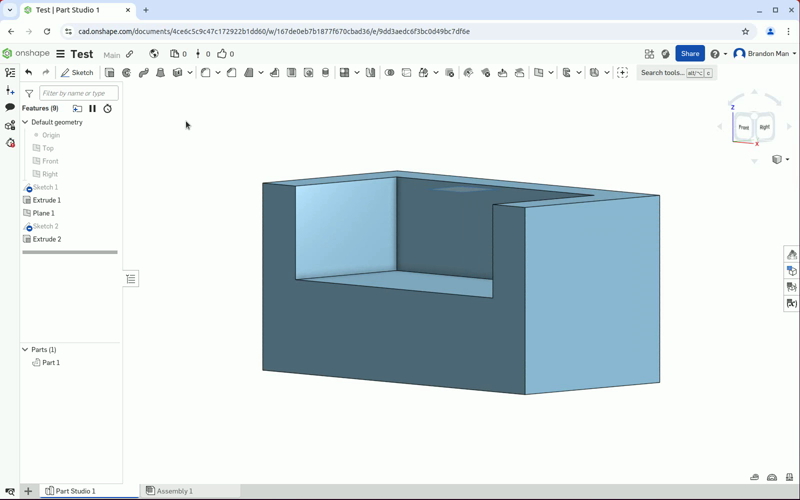
key(down, 3)
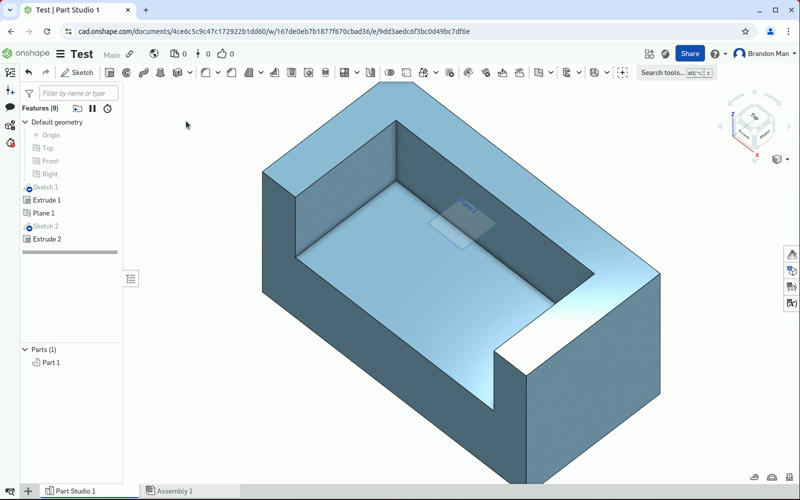
mouse_move(73, 189)
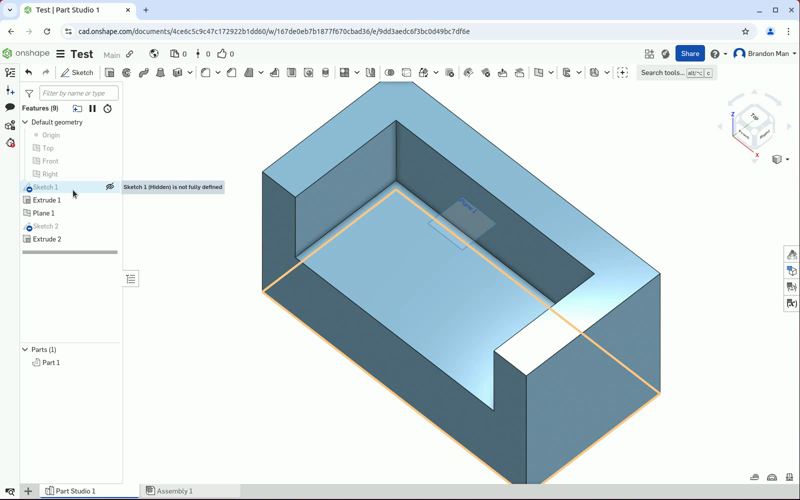
click(73, 189)